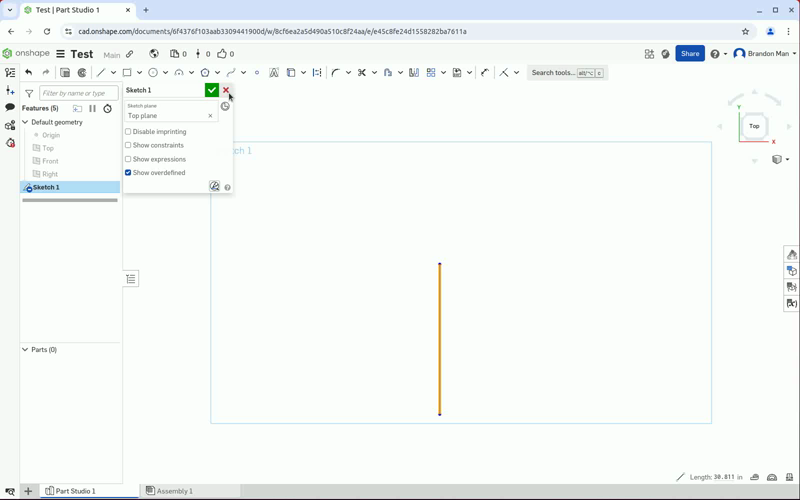
key(shift+h)
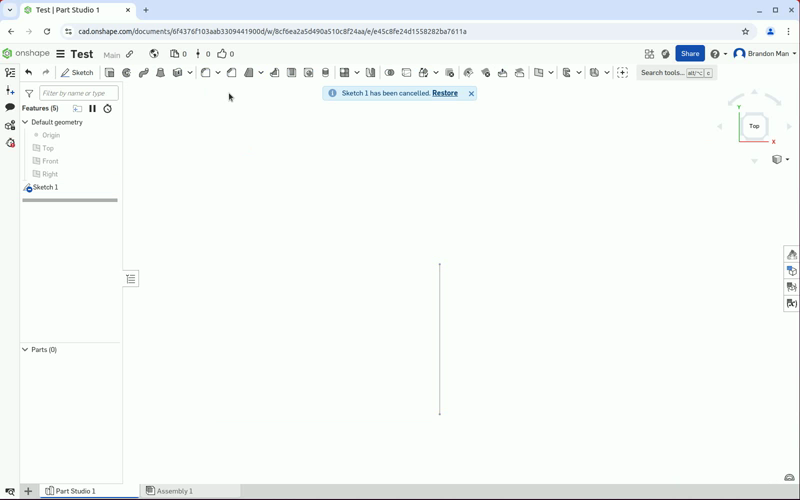
key(shift+s)
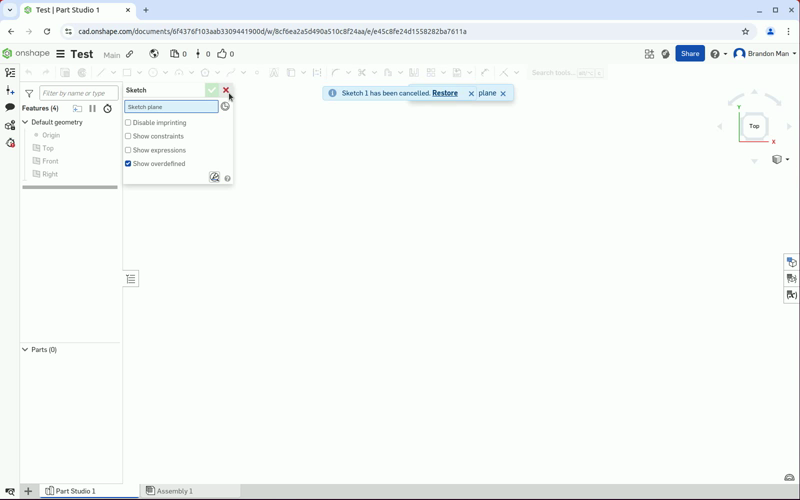
mouse_move(73, 150)
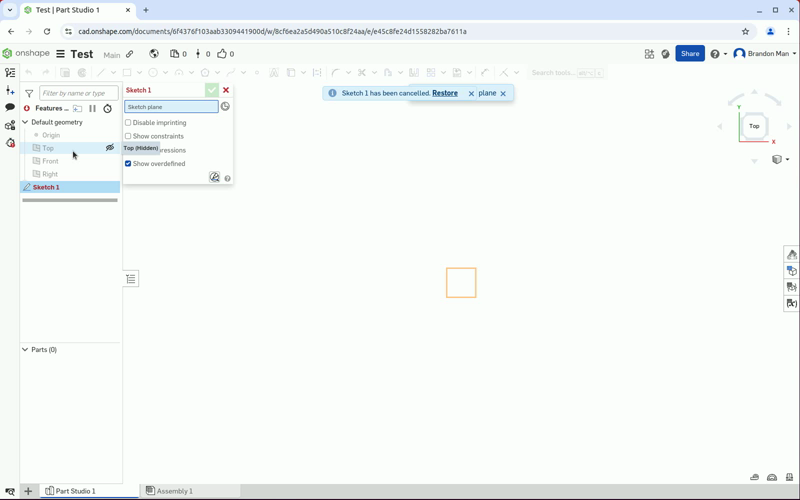
click(73, 150)
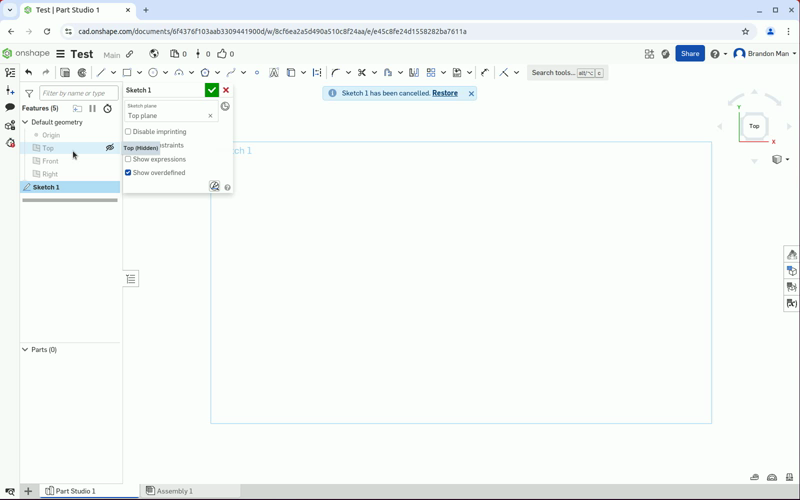
mouse_move(73, 352)
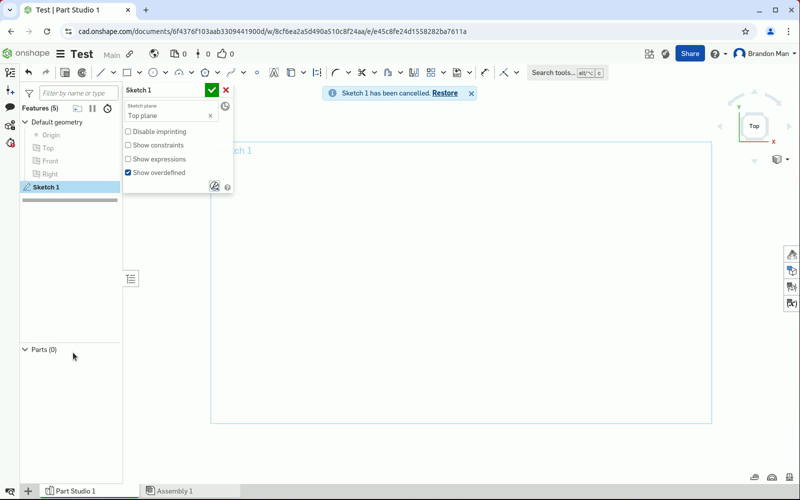
key(y)
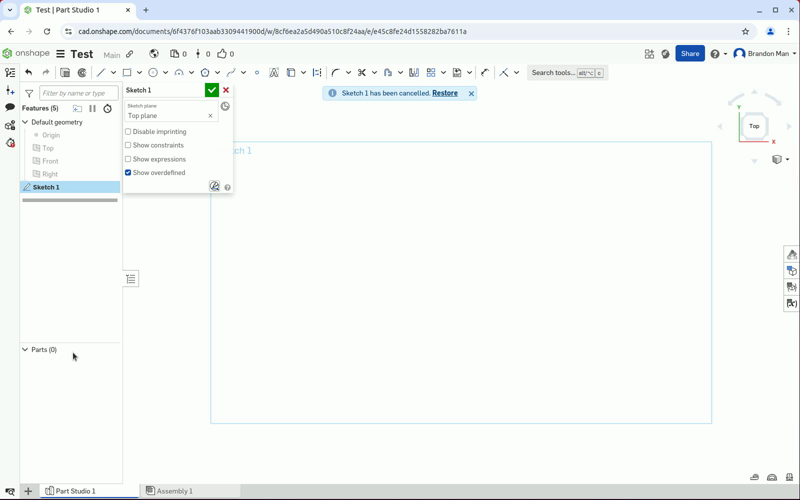
key(c)
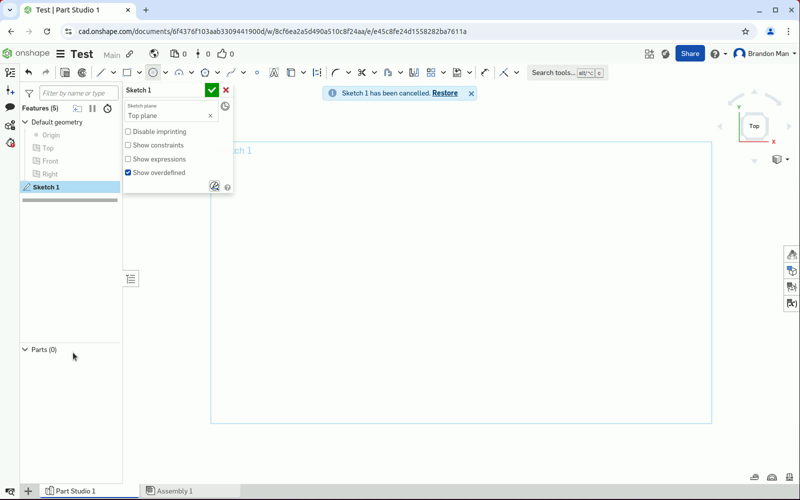
key_down(shift)
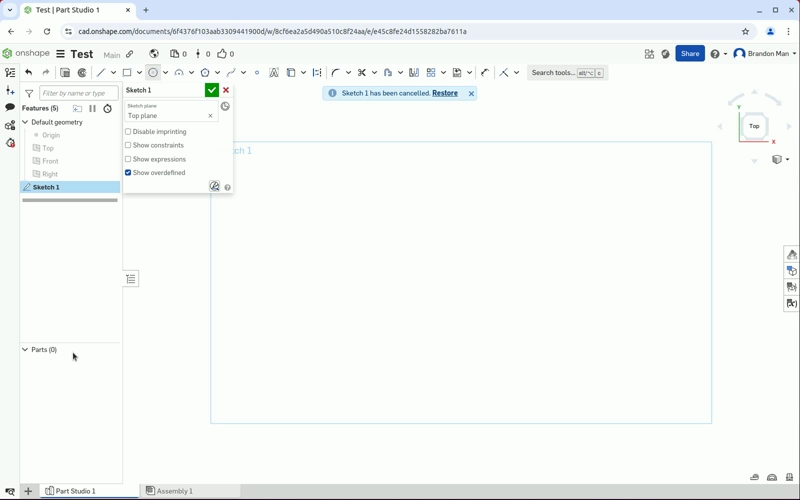
mouse_move(392, 282)
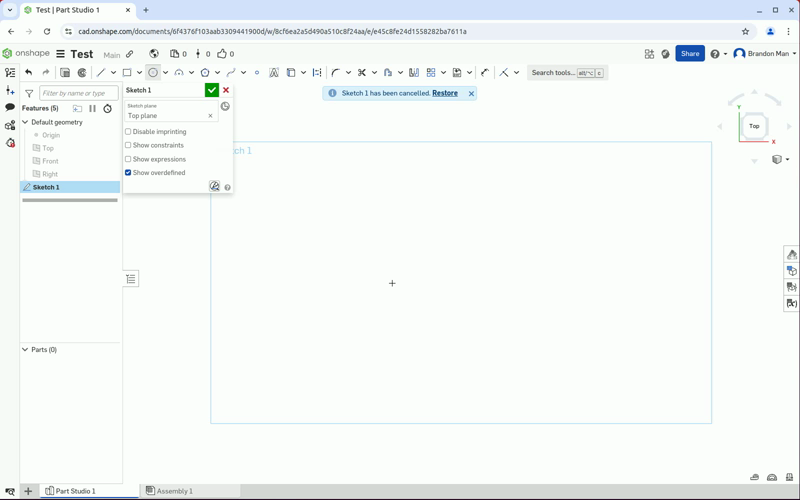
click(392, 282)
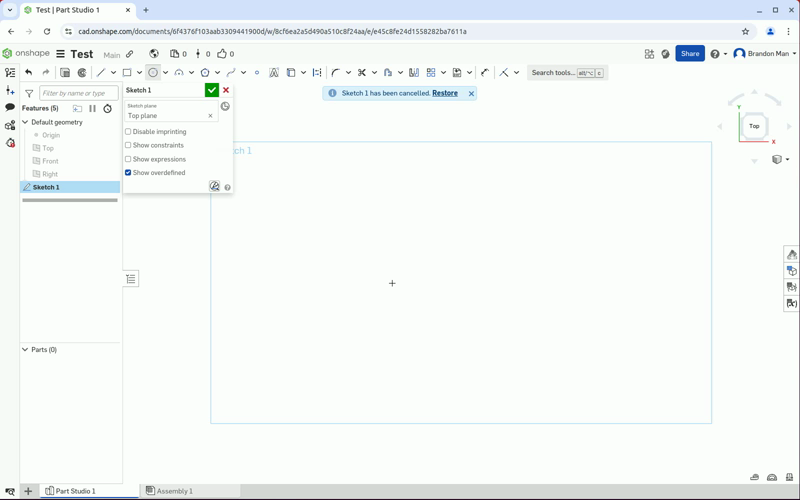
key_up(shift)
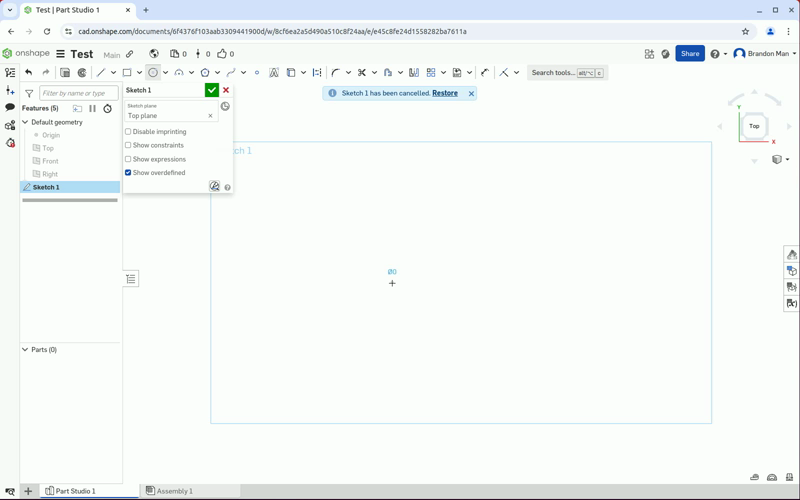
mouse_move(435, 282)
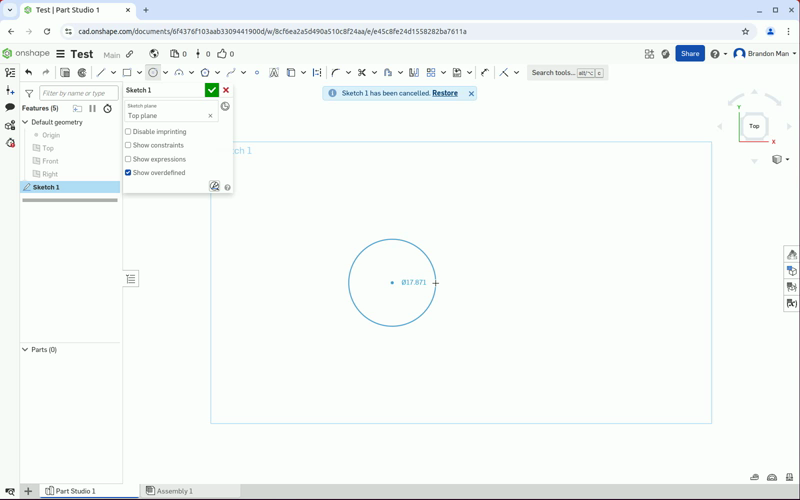
click(435, 282)
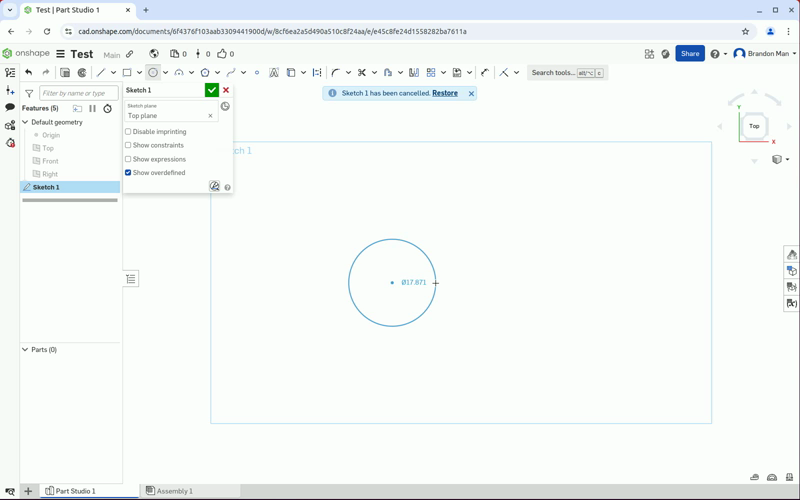
key(esc)
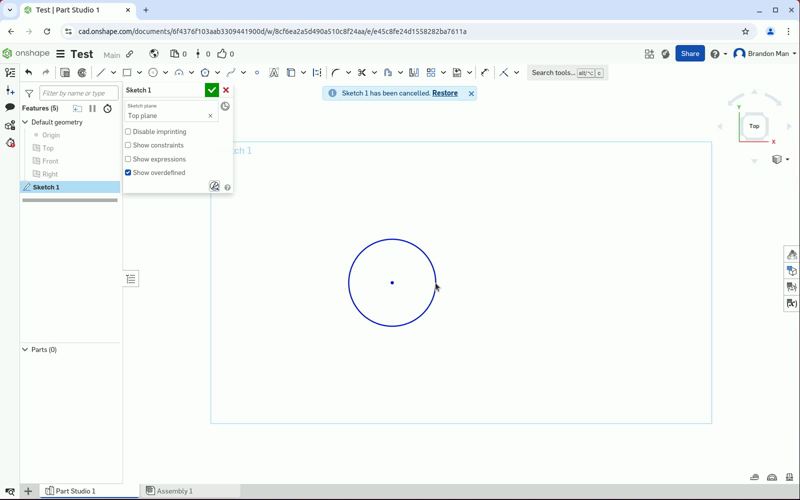
key(c)
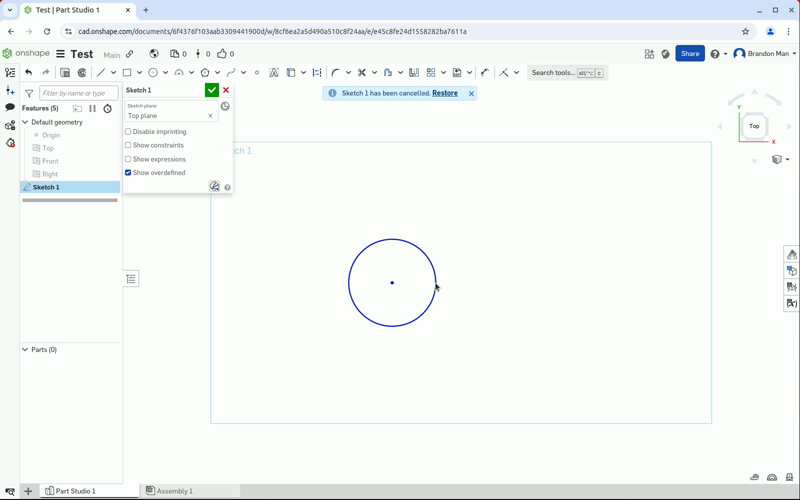
key_down(shift)
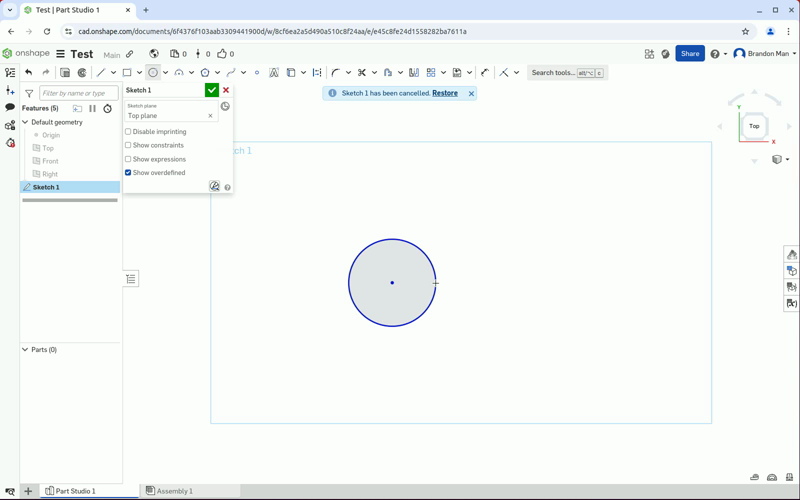
mouse_move(392, 282)
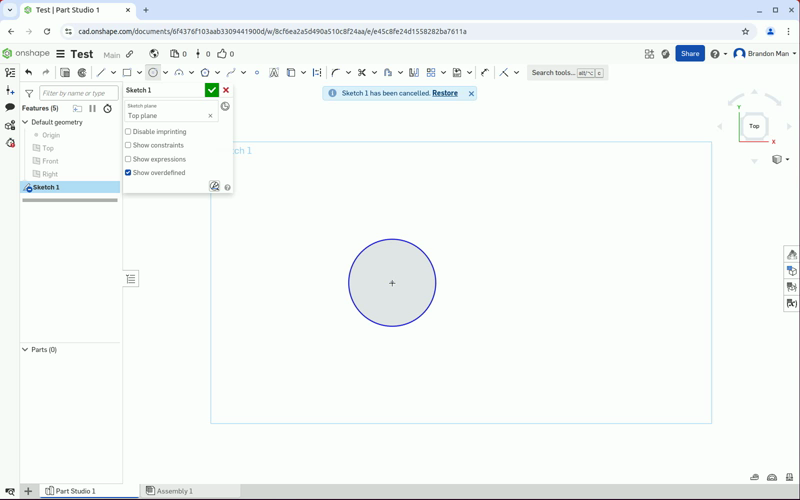
click(392, 282)
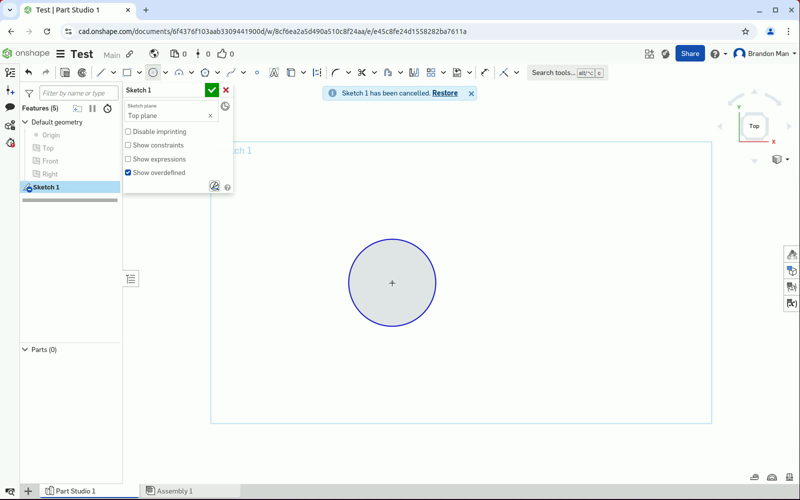
key_up(shift)
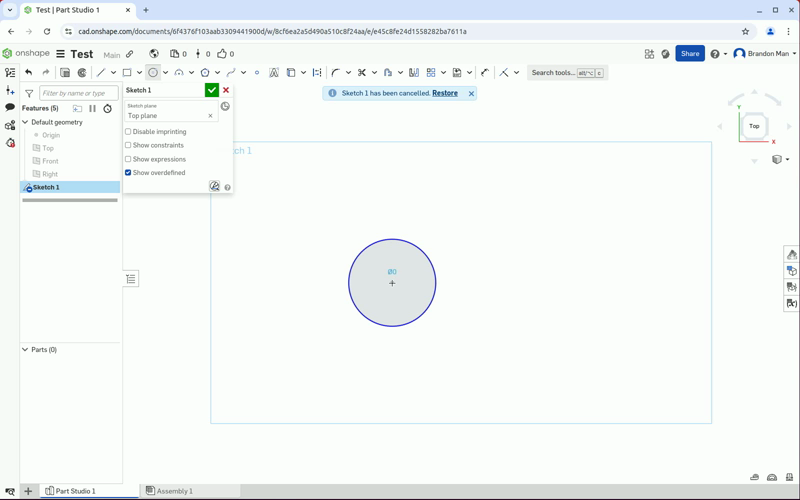
mouse_move(415, 282)
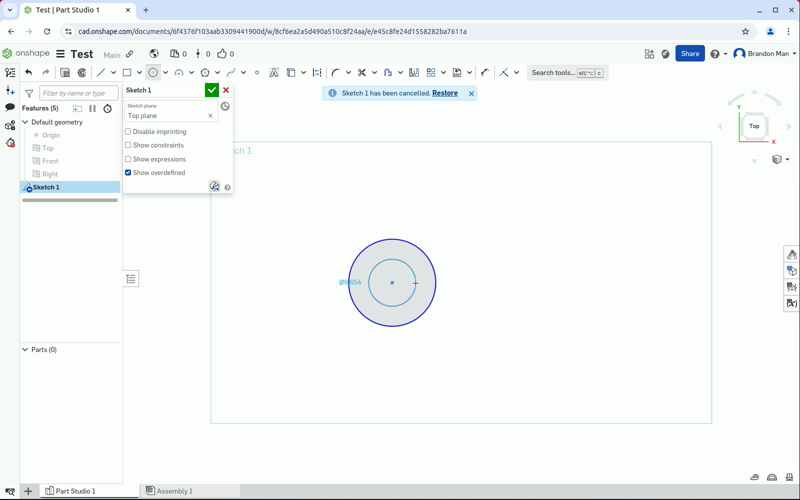
click(415, 282)
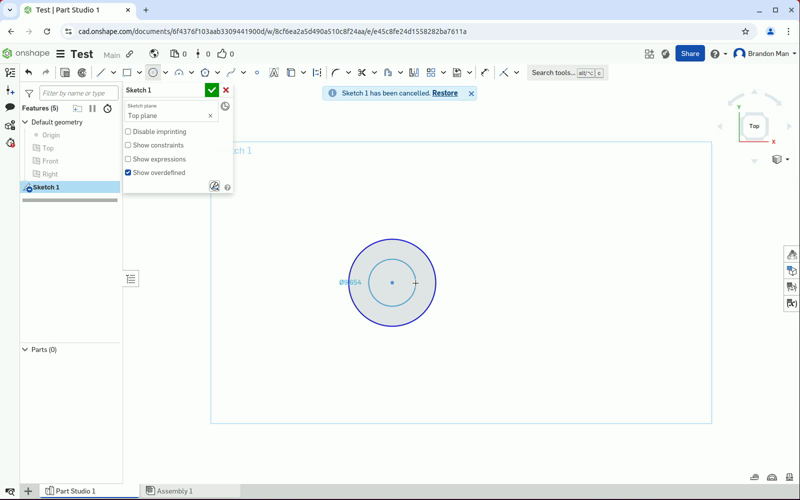
key(esc)
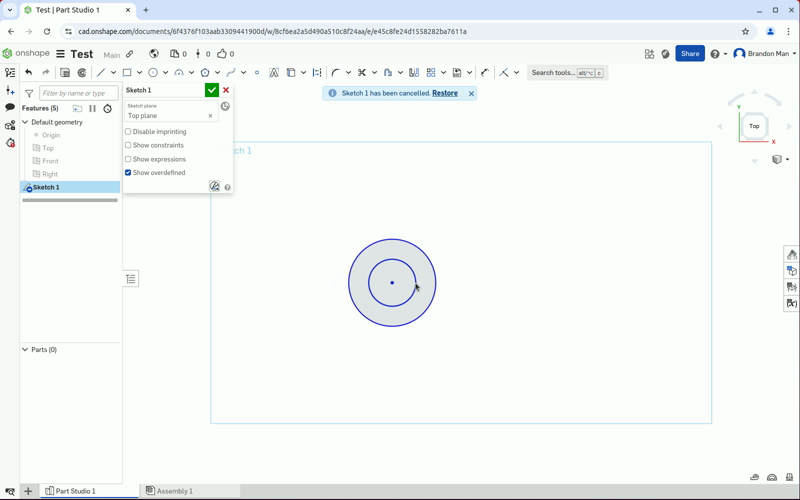
mouse_move(386, 251)
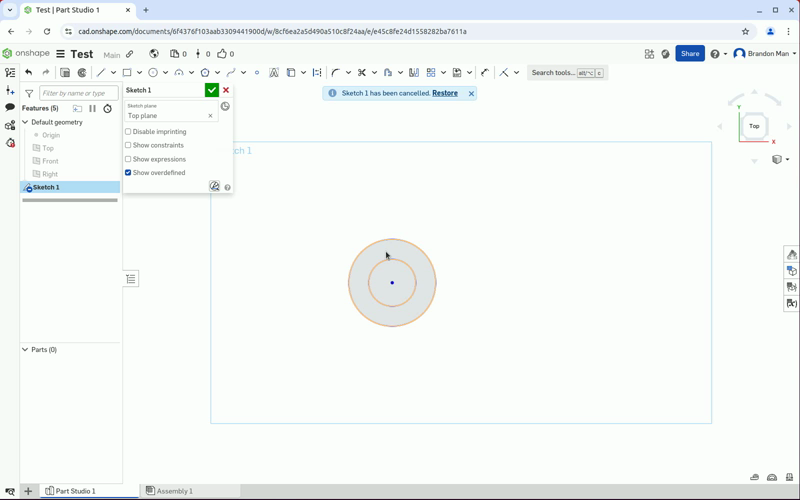
click(386, 251)
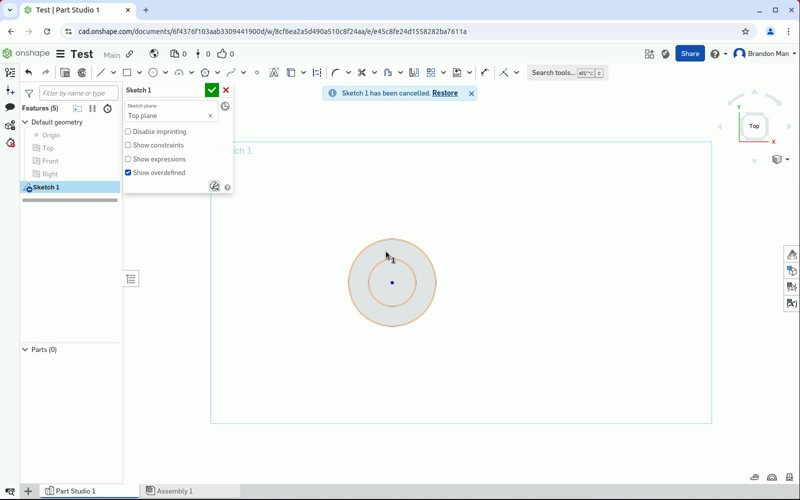
mouse_move(73, 352)
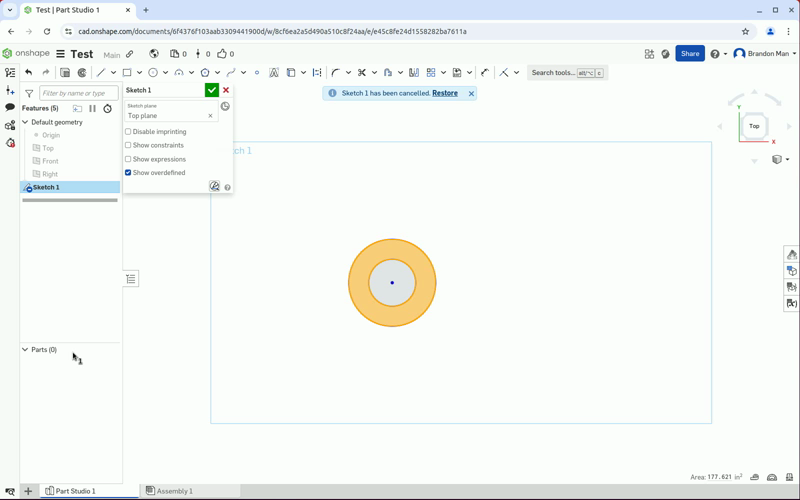
key(shift+y)
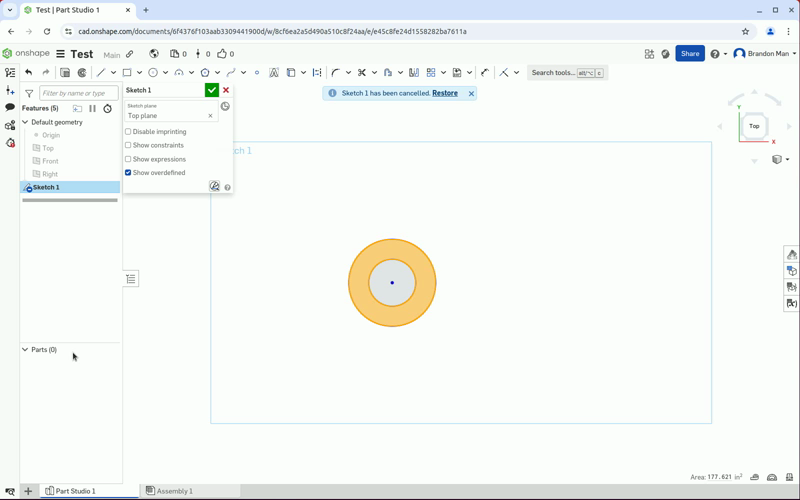
key(shift+e)
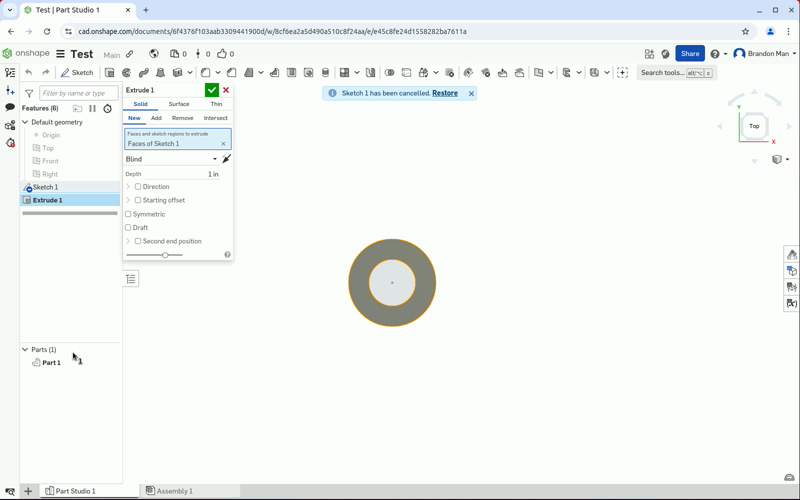
mouse_move(143, 106)
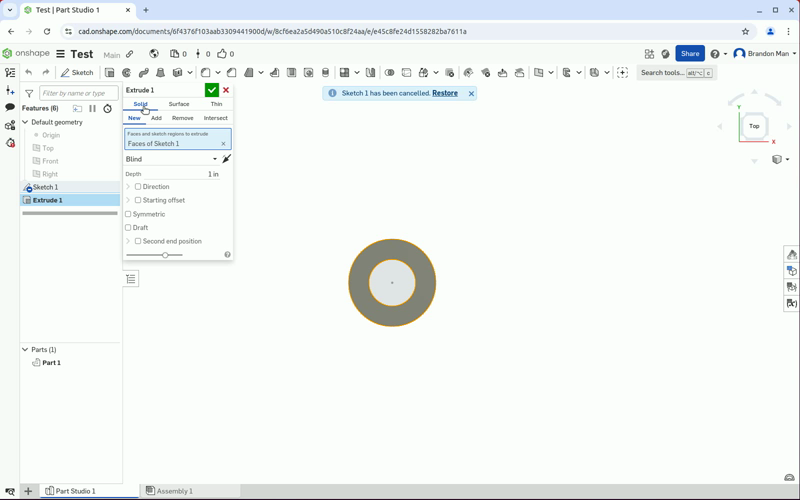
click(143, 106)
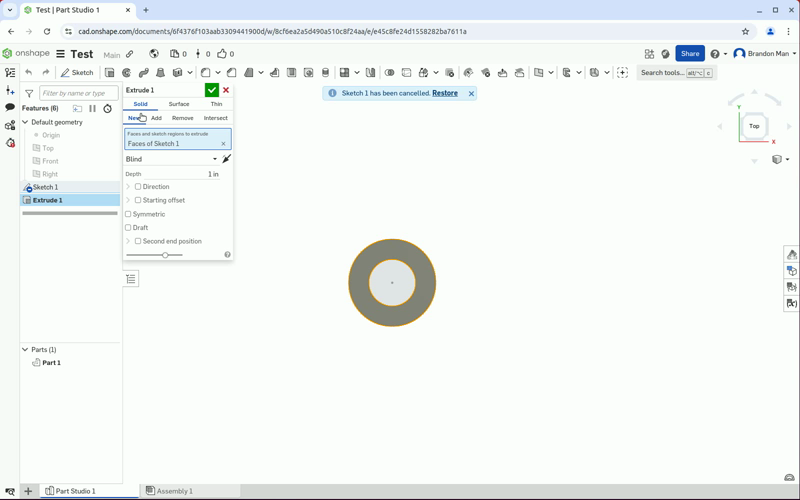
mouse_move(137, 120)
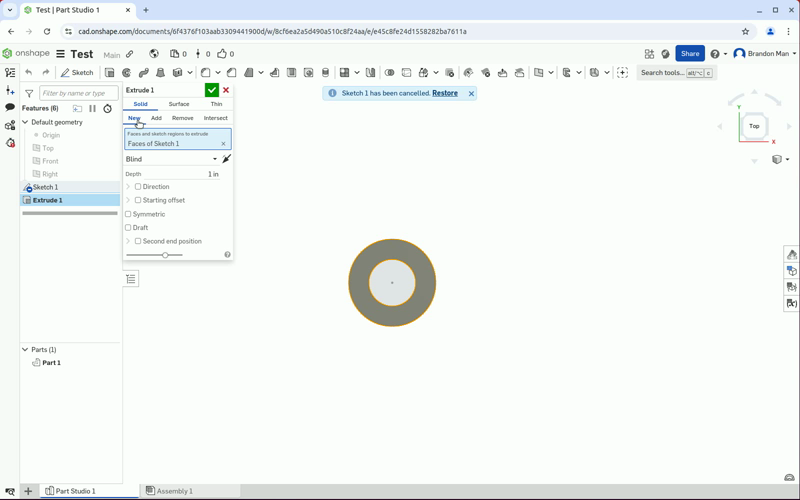
click(137, 120)
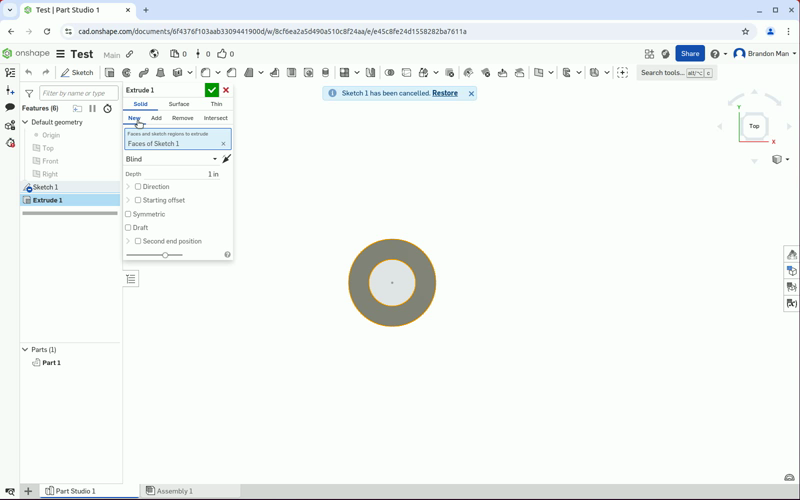
key(tab, 4)
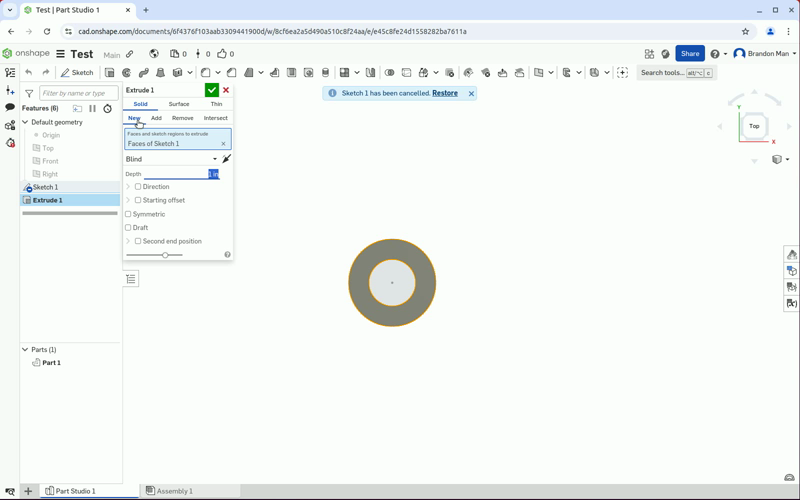
text(7.703)
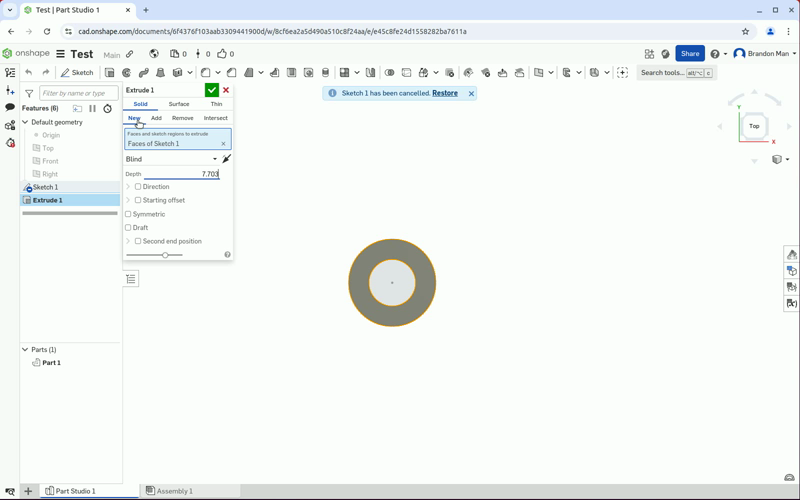
key(enter)
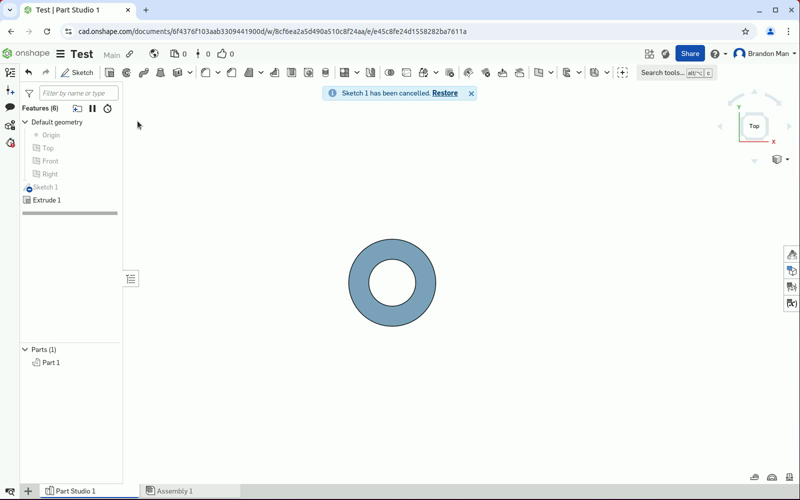
key(shift+h)
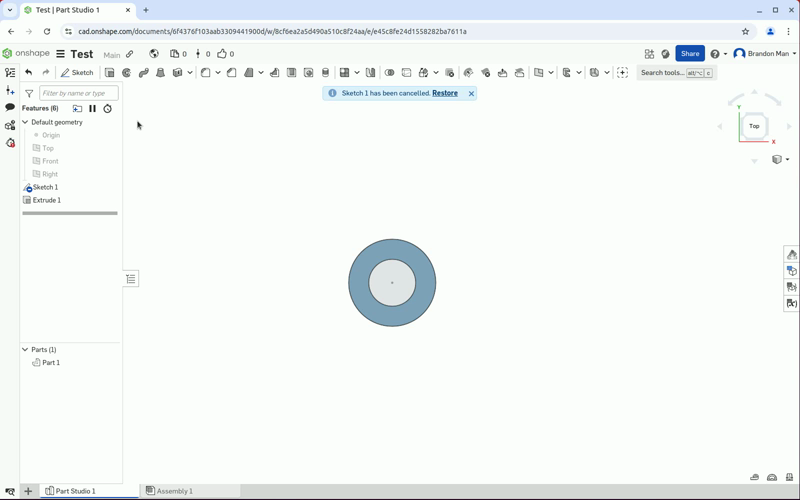
key(shift+h)
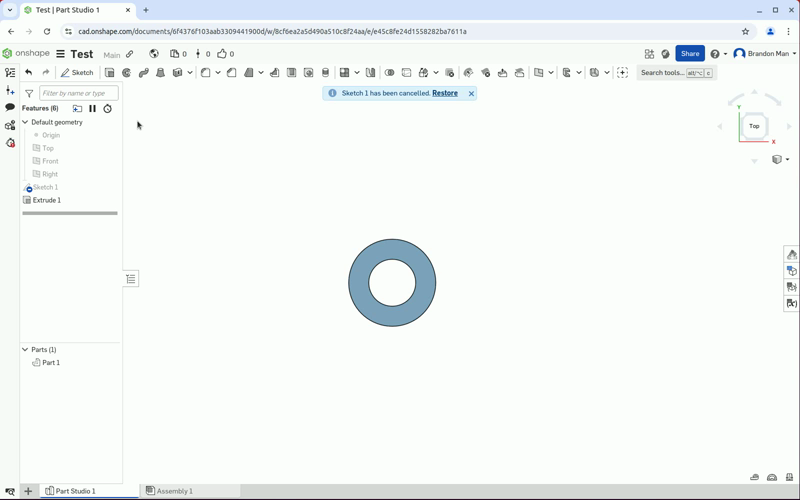
mouse_move(73, 189)
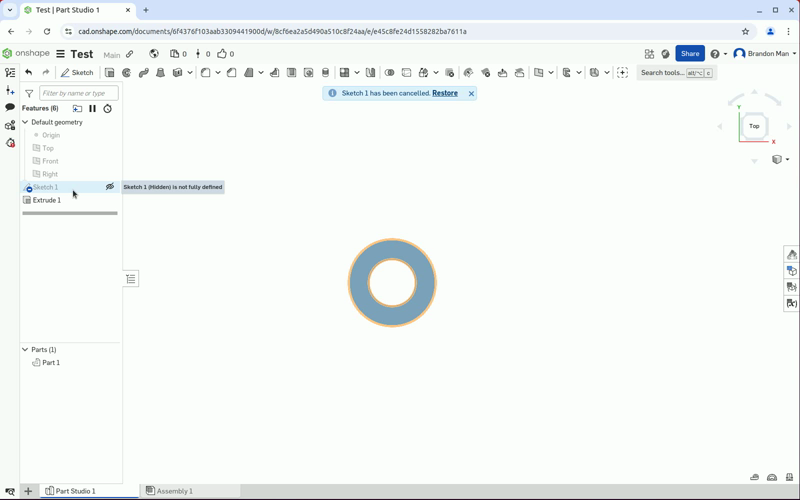
click(73, 189)
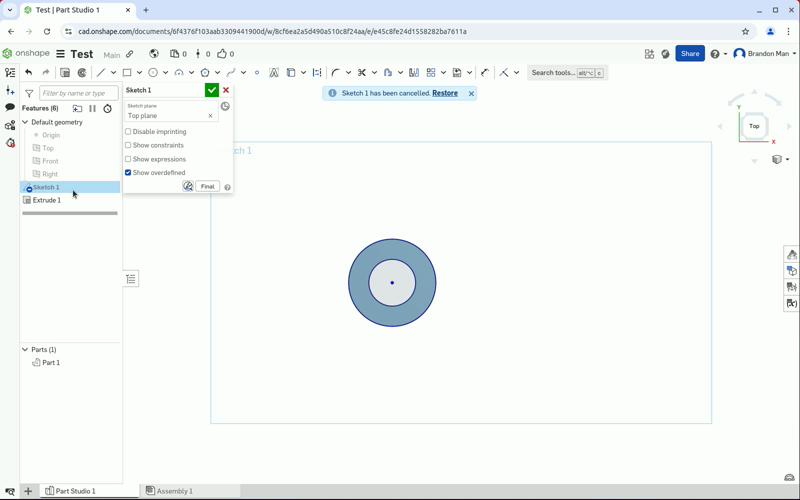
mouse_move(229, 92)
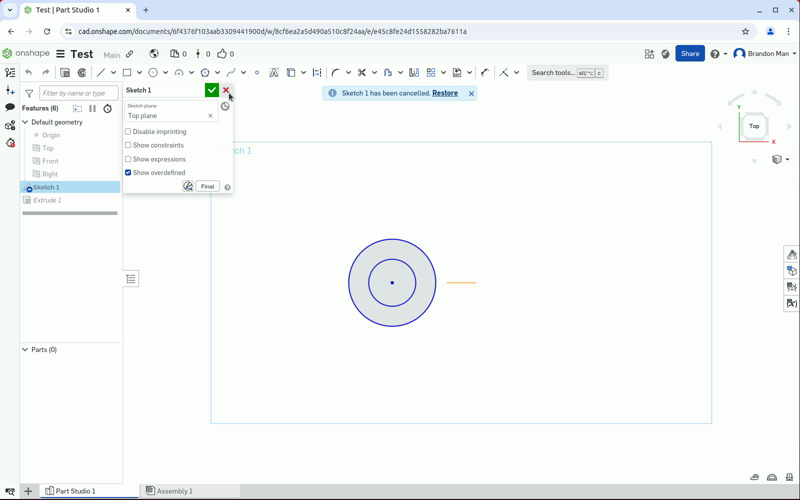
click(229, 92)
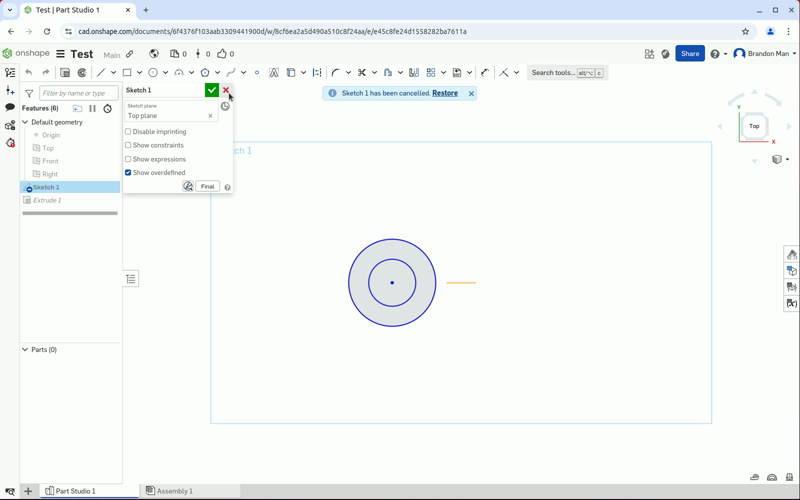
key(shift+s)
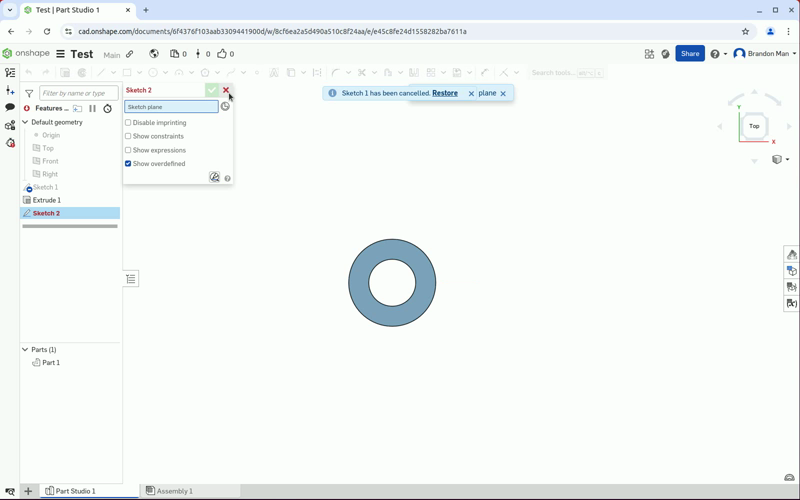
mouse_move(73, 150)
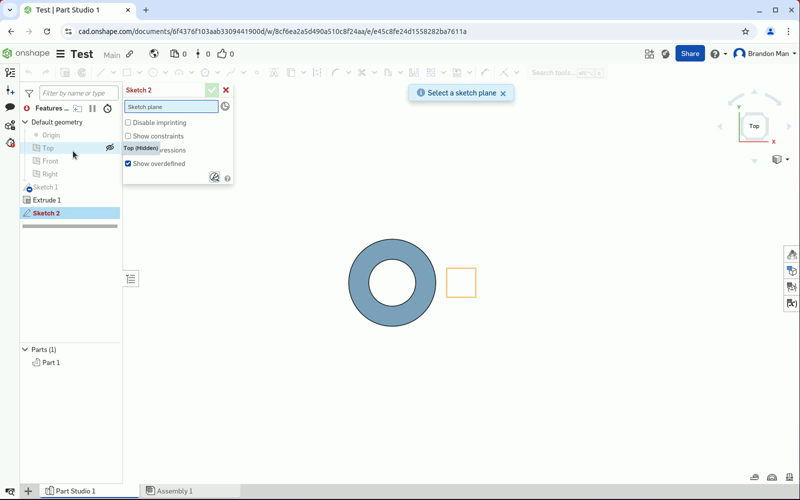
click(73, 150)
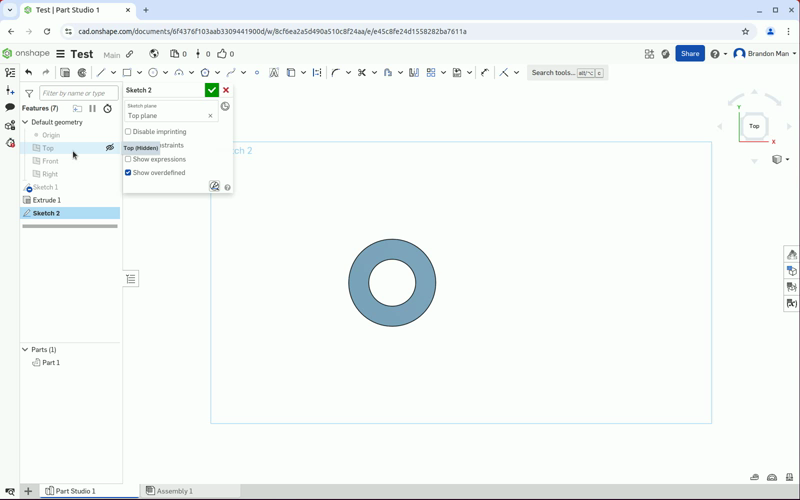
mouse_move(73, 352)
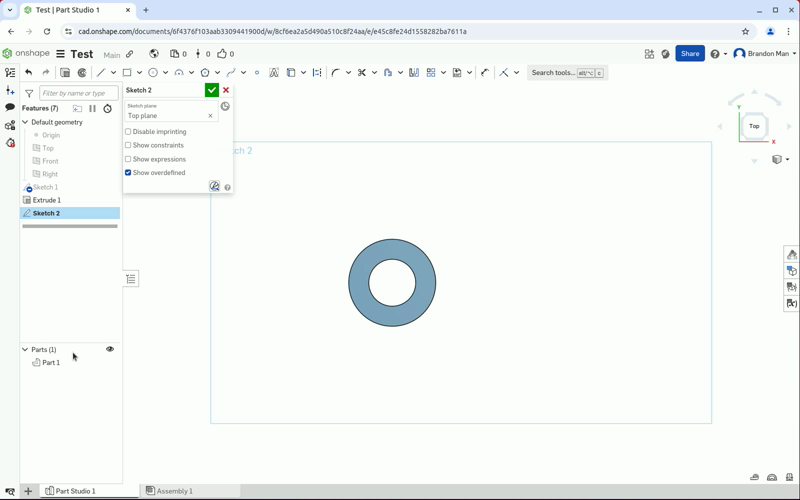
key(y)
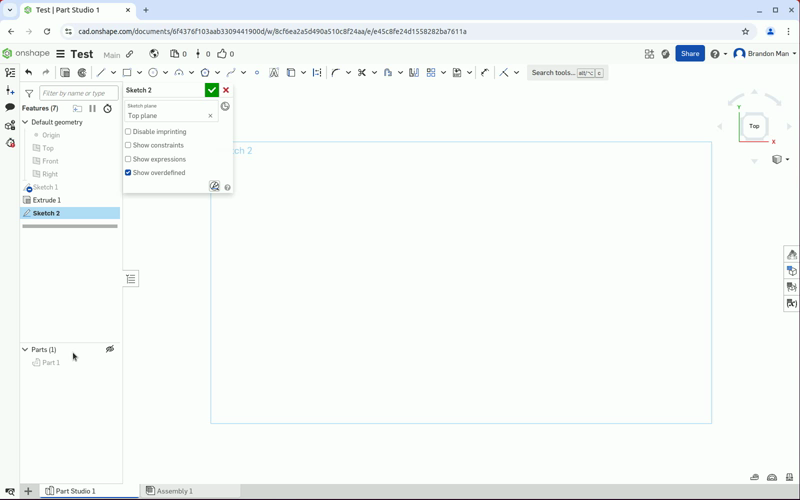
key(l)
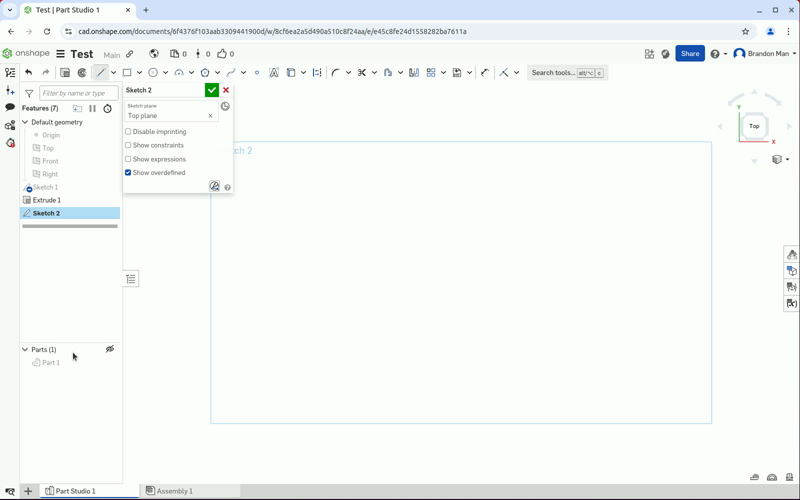
key_down(shift)
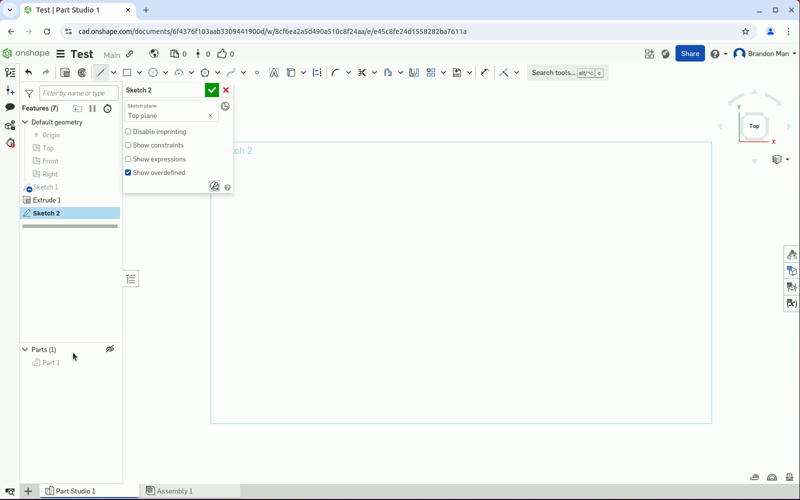
mouse_move(391, 326)
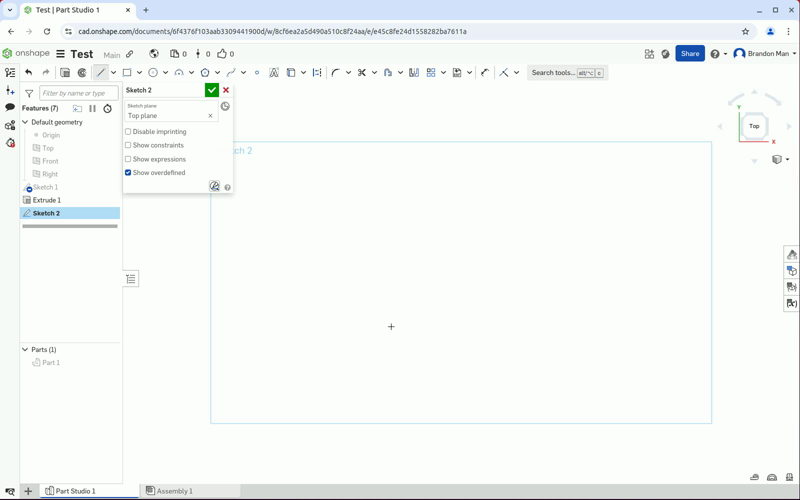
click(391, 326)
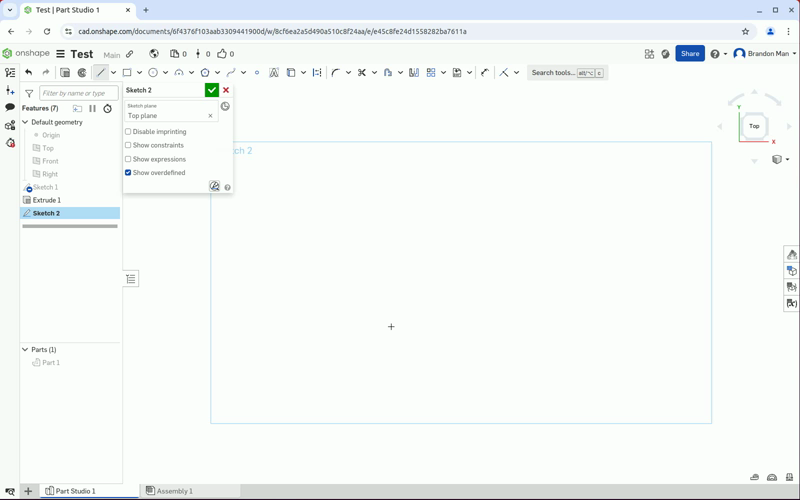
key_up(shift)
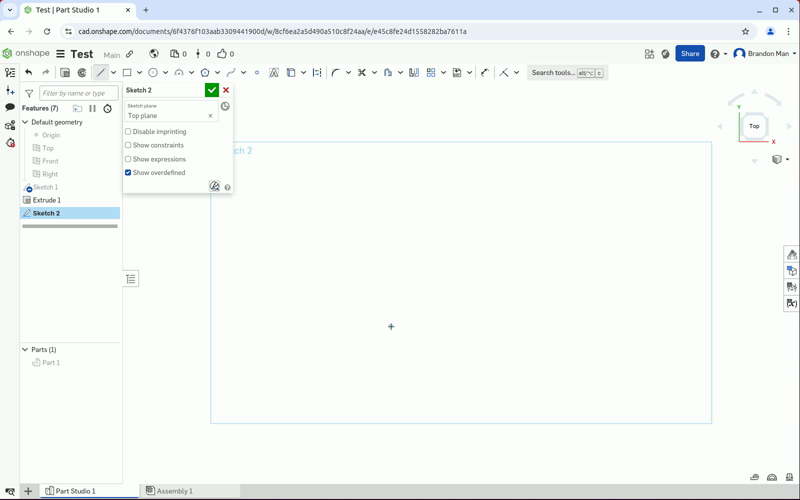
key_down(shift)
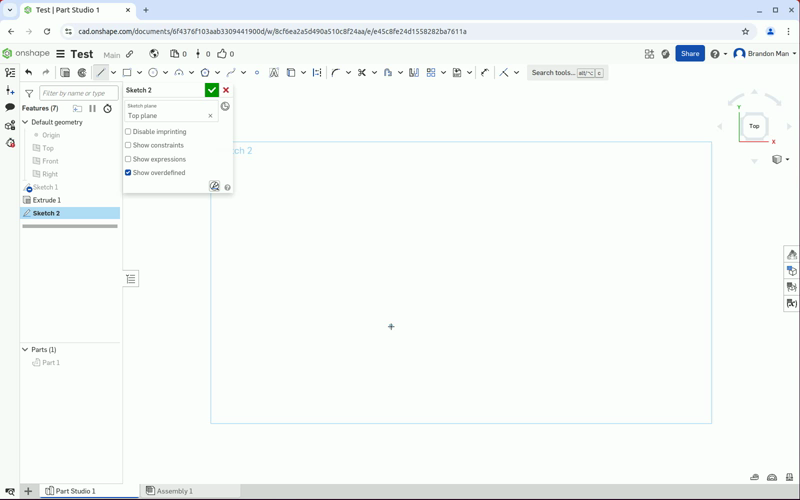
mouse_move(529, 324)
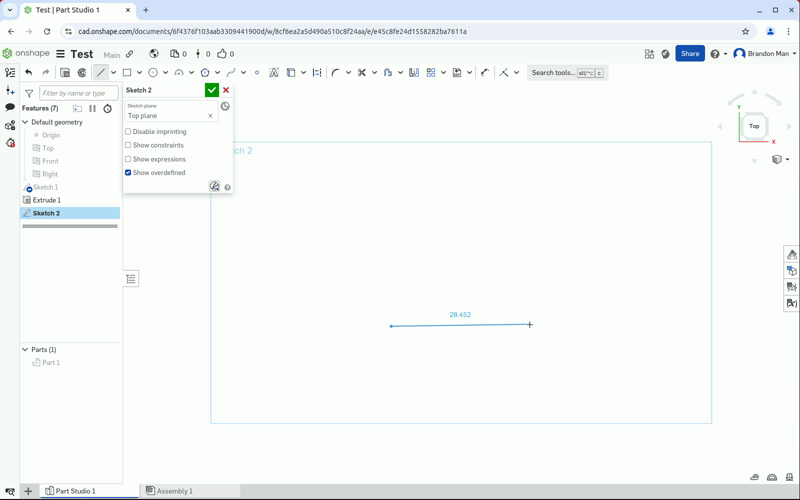
click(529, 324)
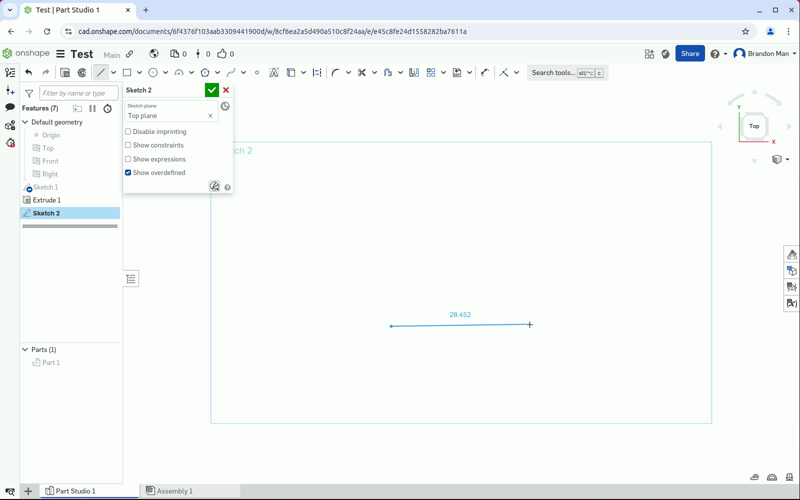
key_up(shift)
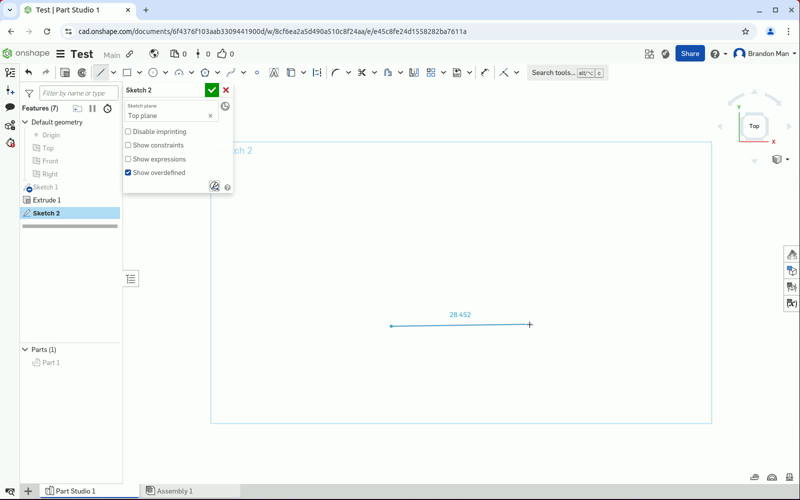
key(esc)
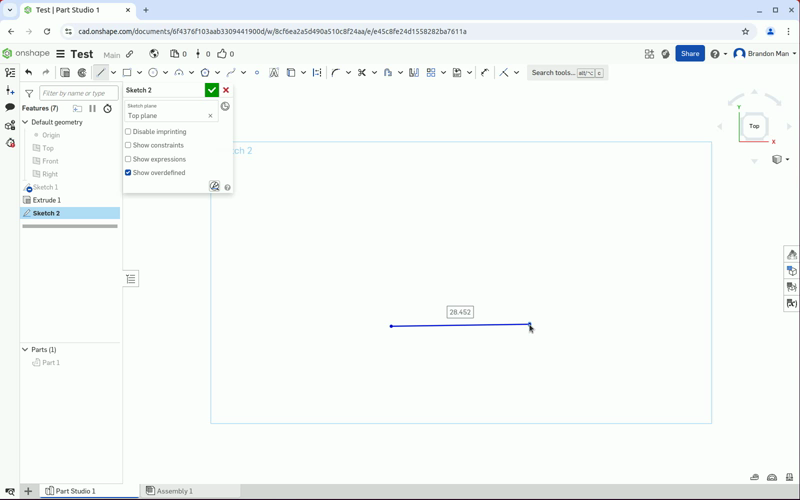
key(a)
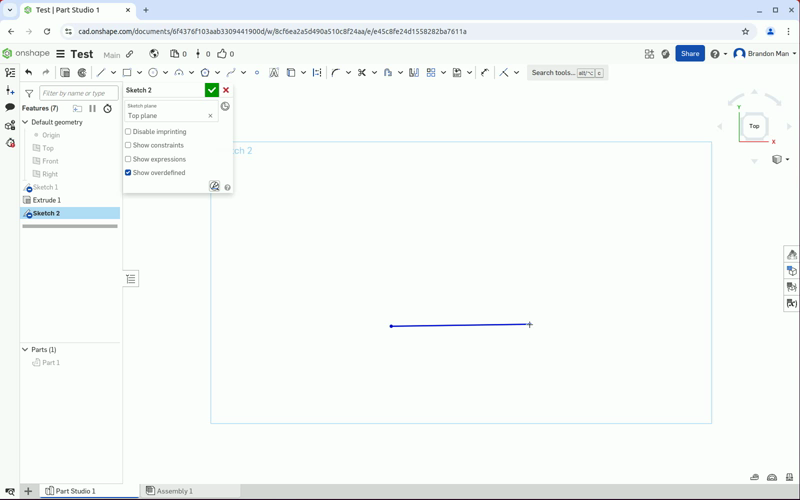
mouse_move(529, 324)
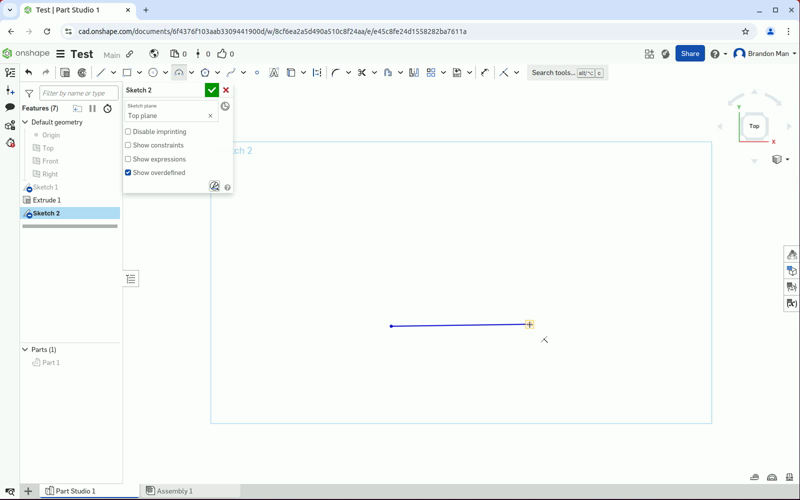
click(529, 324)
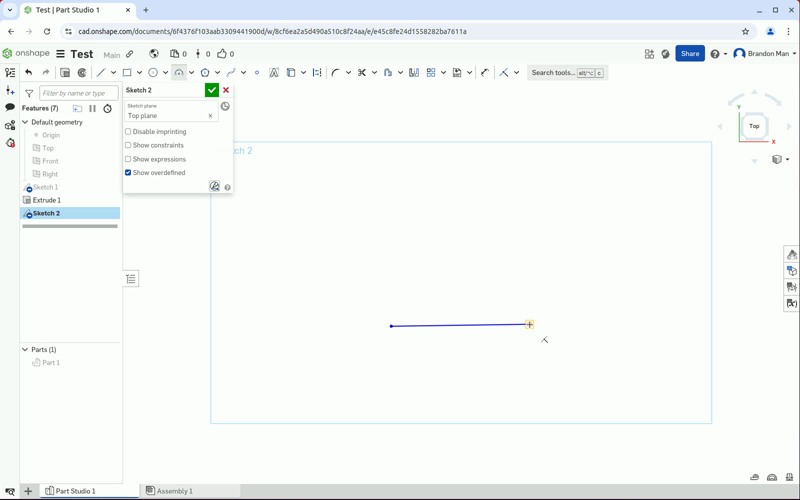
key_down(shift)
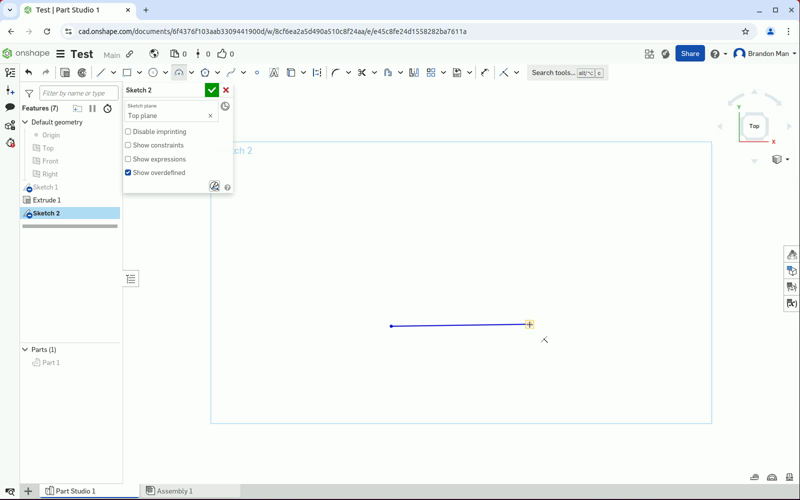
mouse_move(529, 241)
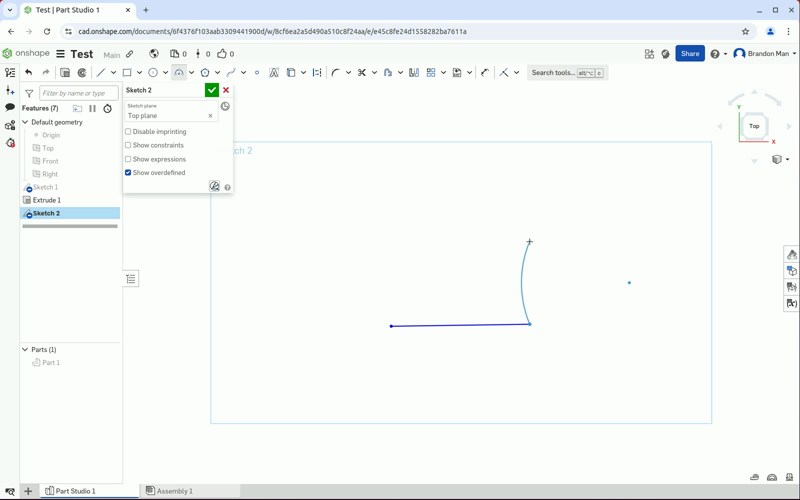
click(529, 241)
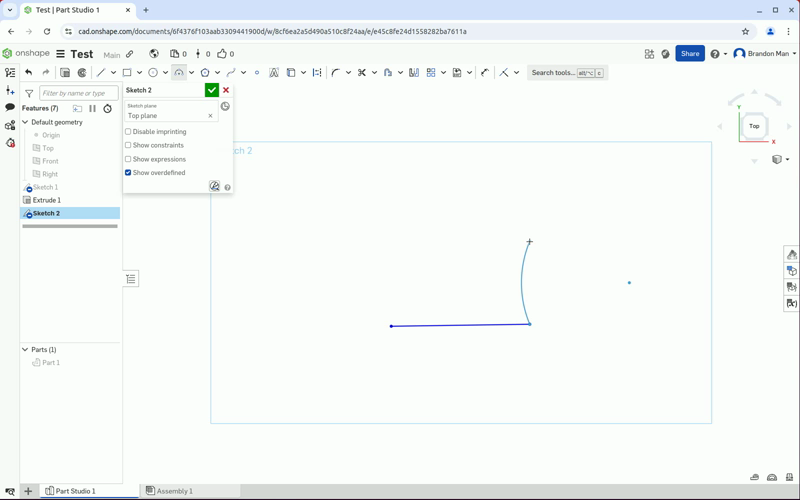
mouse_move(570, 282)
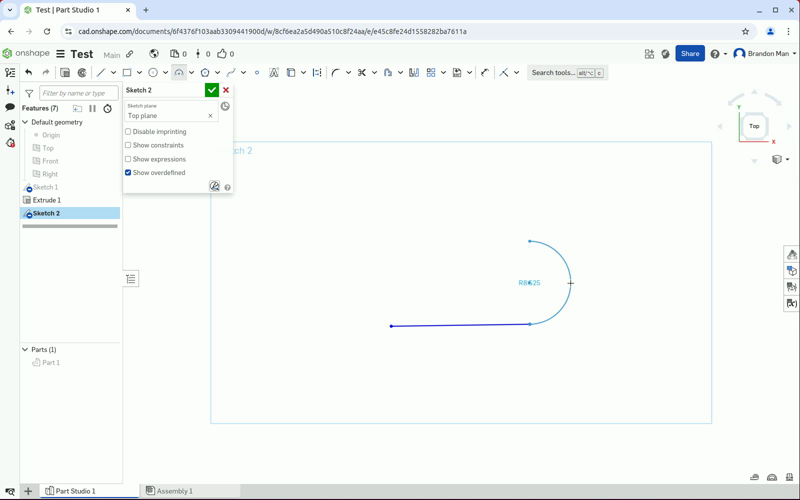
click(570, 282)
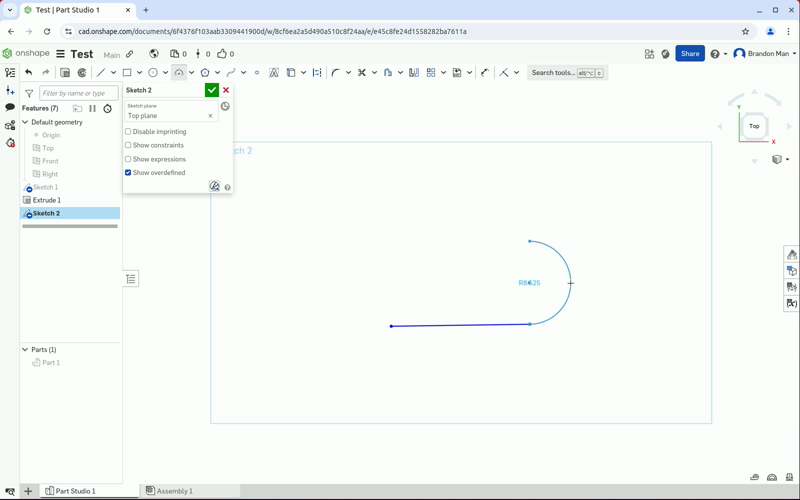
key_up(shift)
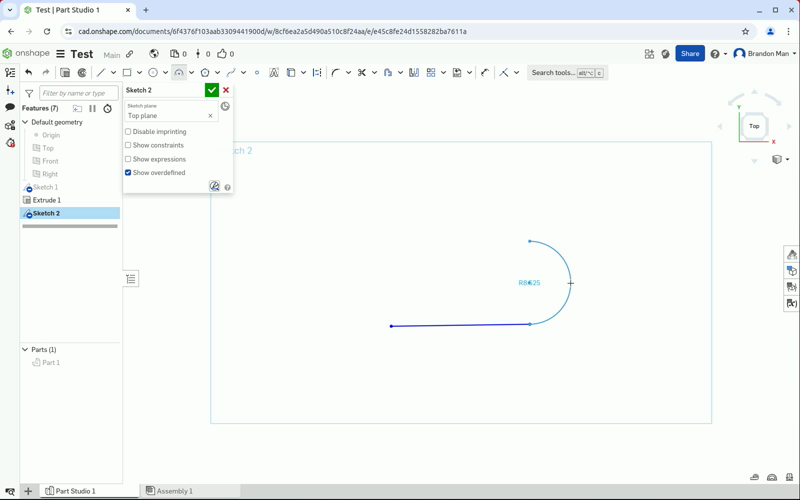
key(esc)
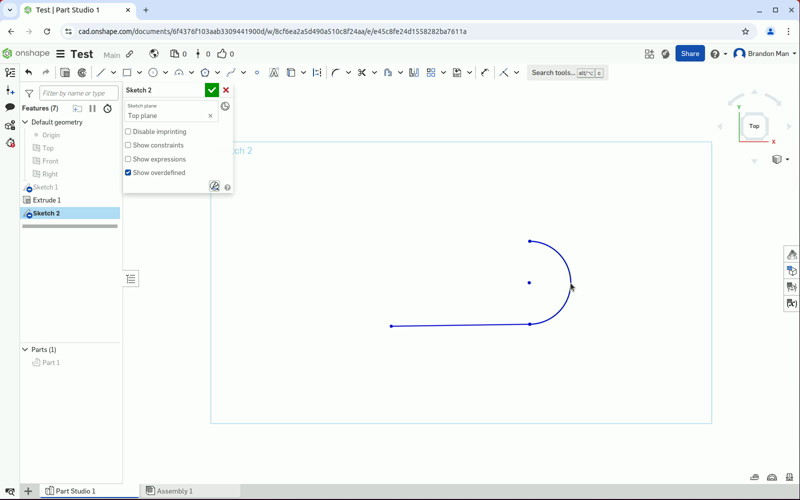
key(l)
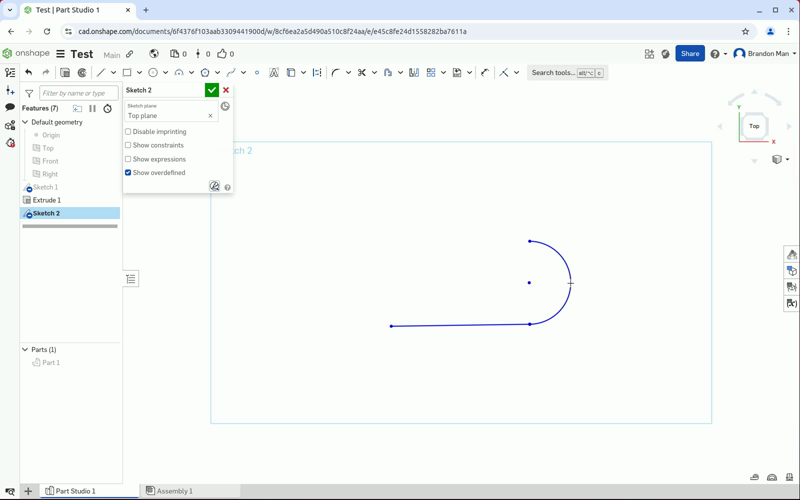
mouse_move(529, 241)
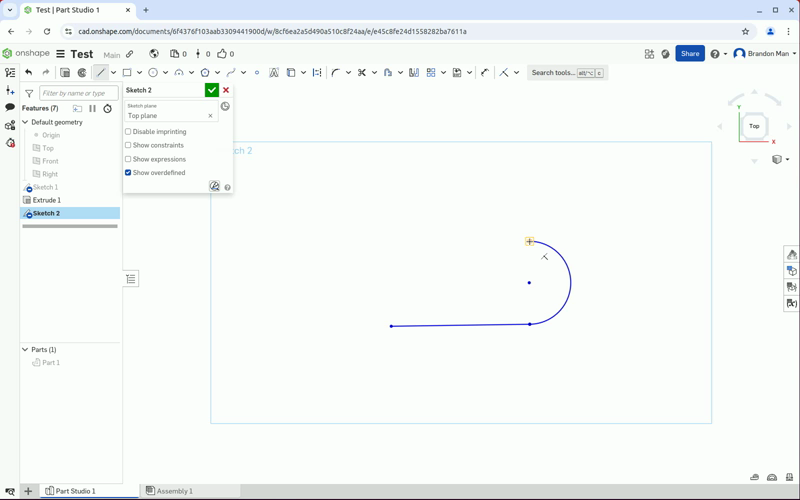
click(529, 241)
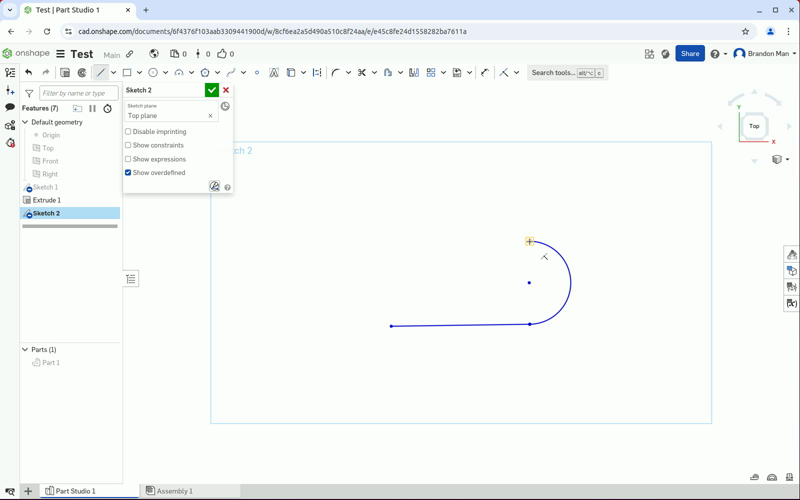
key_down(shift)
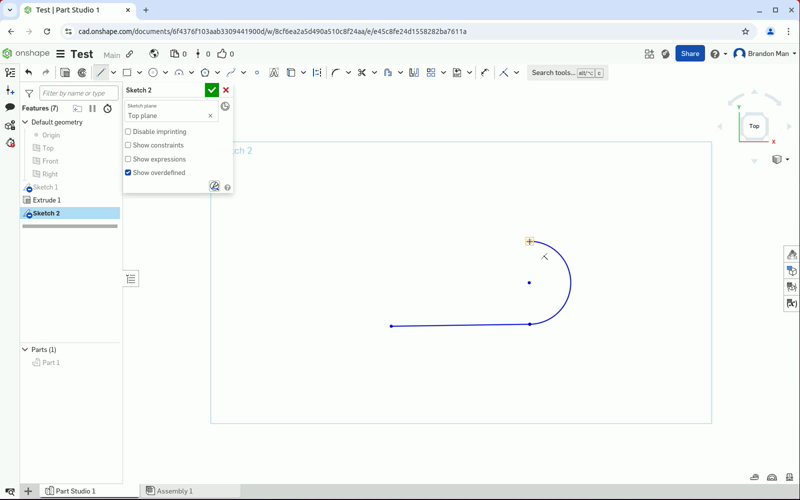
mouse_move(391, 241)
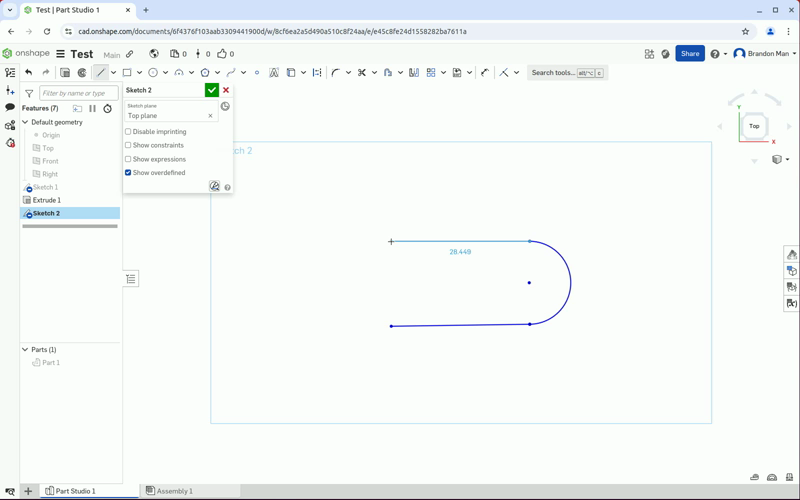
click(391, 241)
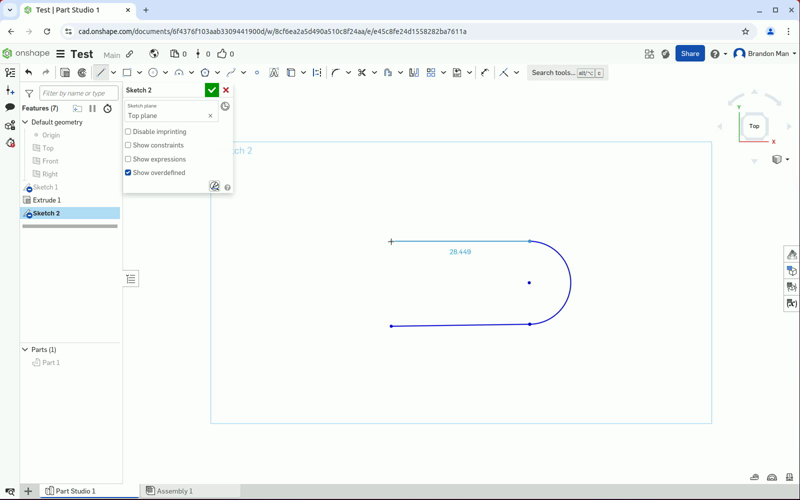
key_up(shift)
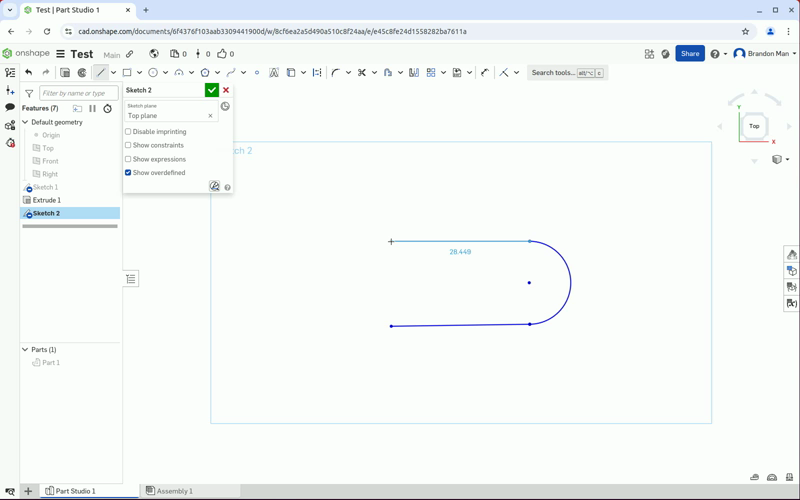
key(esc)
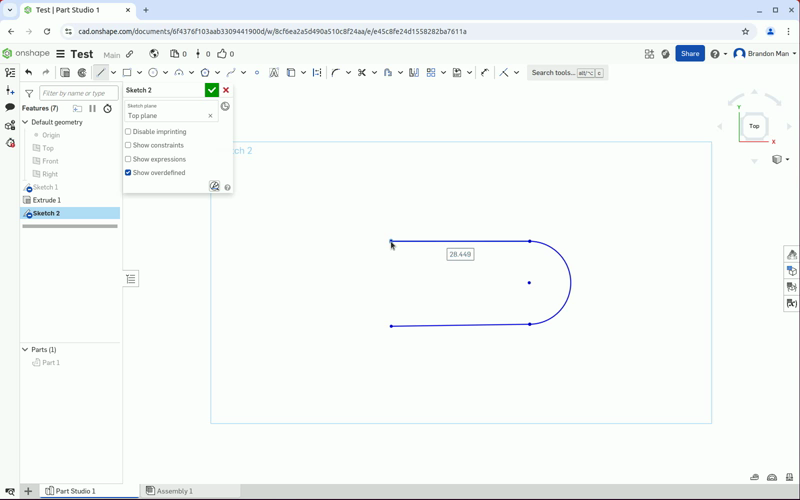
key(a)
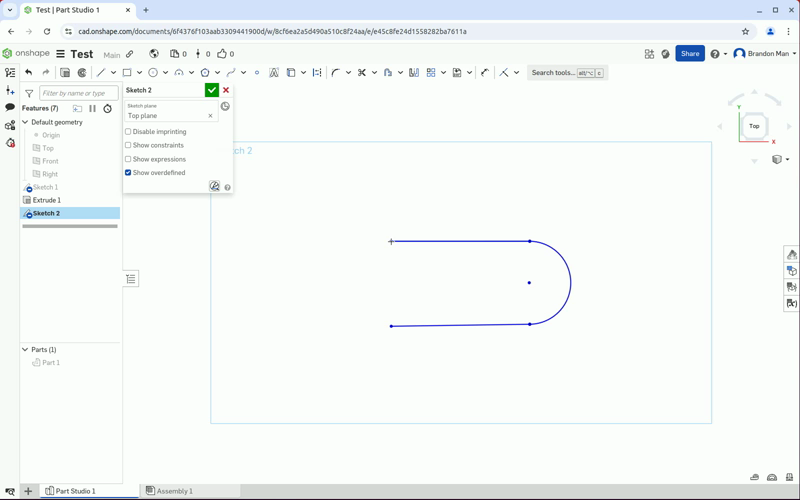
mouse_move(391, 241)
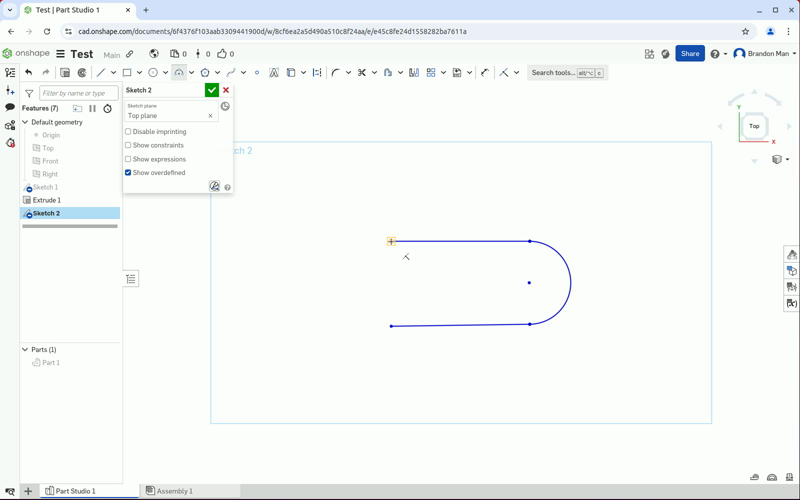
click(391, 241)
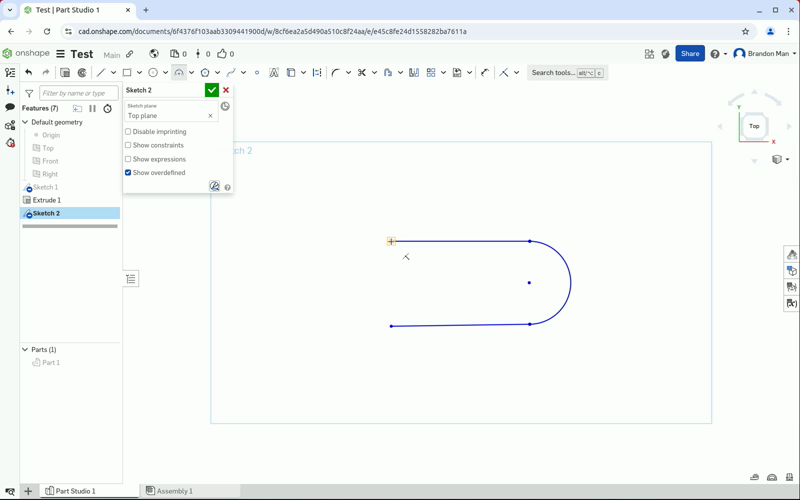
mouse_move(391, 326)
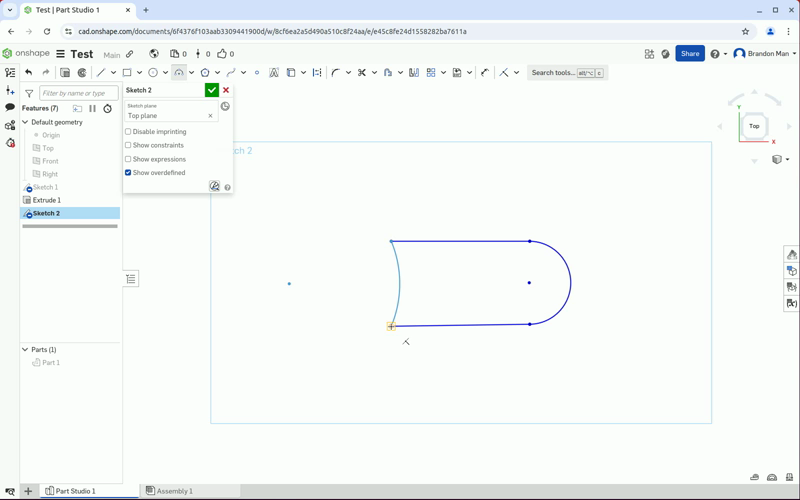
click(391, 326)
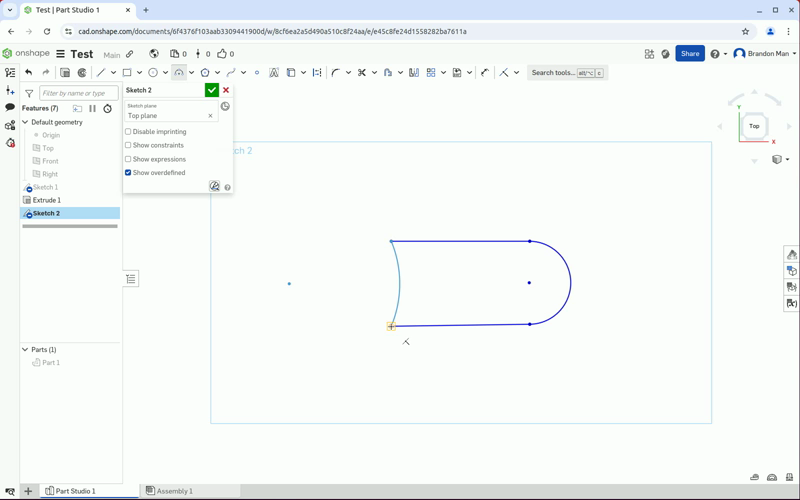
key_down(shift)
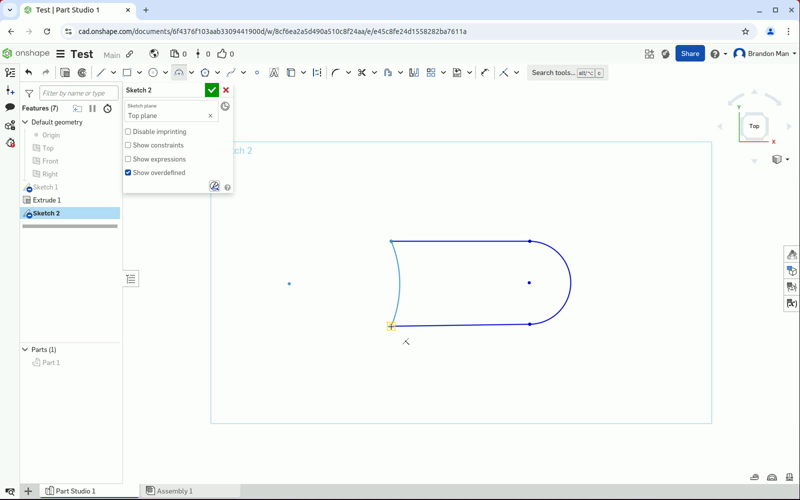
mouse_move(433, 283)
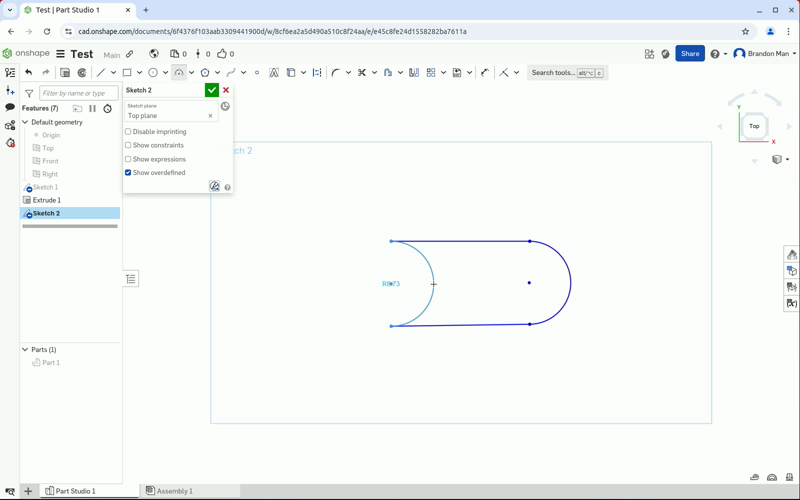
click(433, 283)
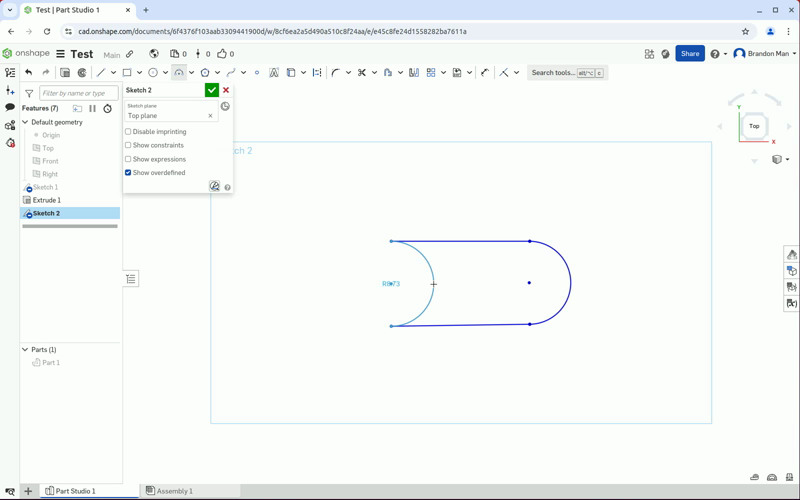
key_up(shift)
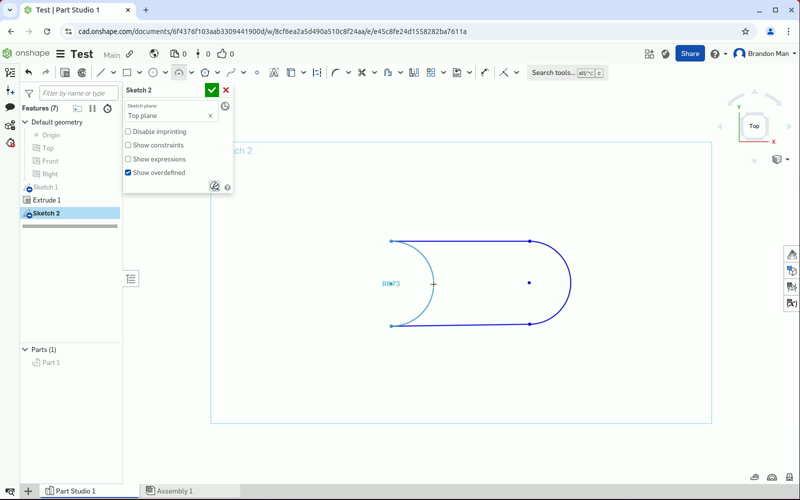
key(esc)
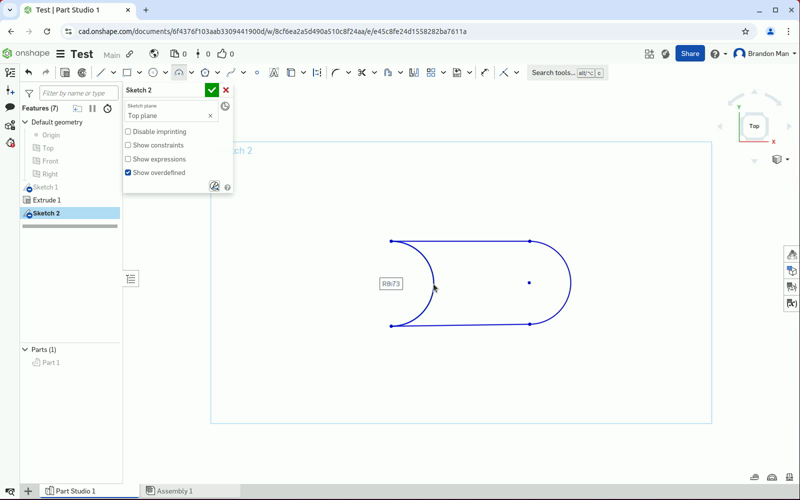
key(c)
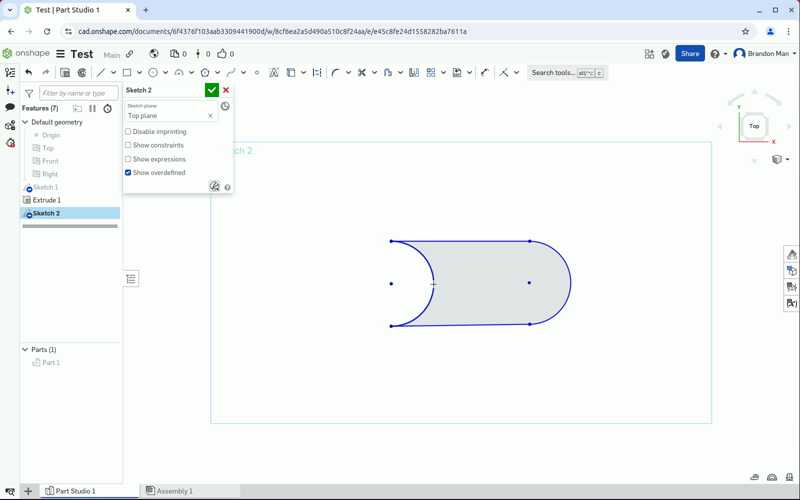
key_down(shift)
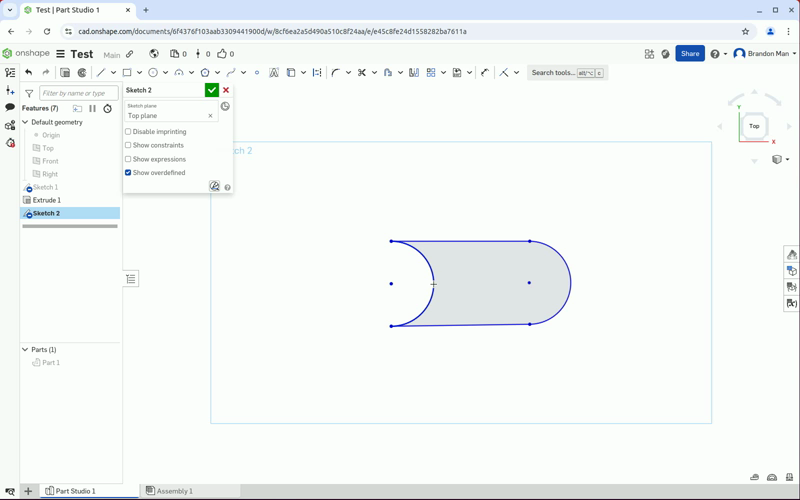
mouse_move(529, 282)
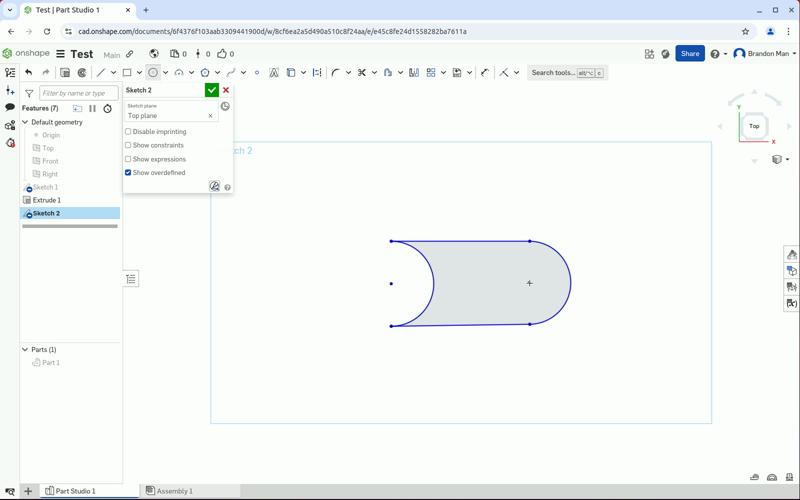
scroll(6)
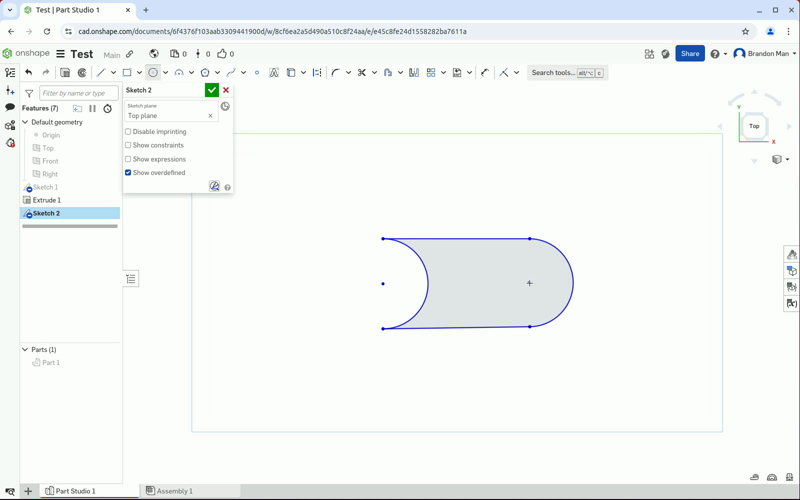
scroll(6)
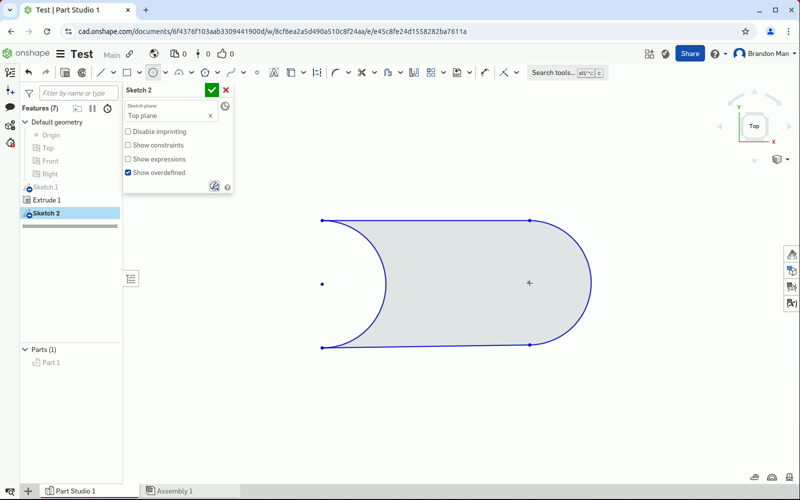
scroll(6)
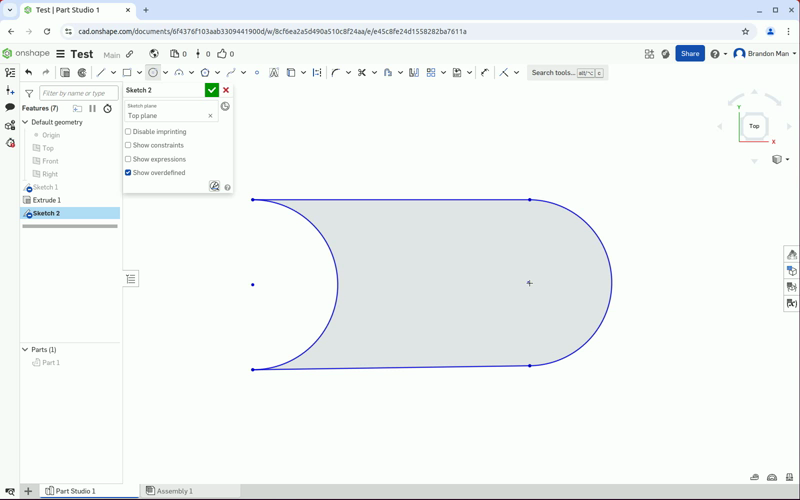
scroll(6)
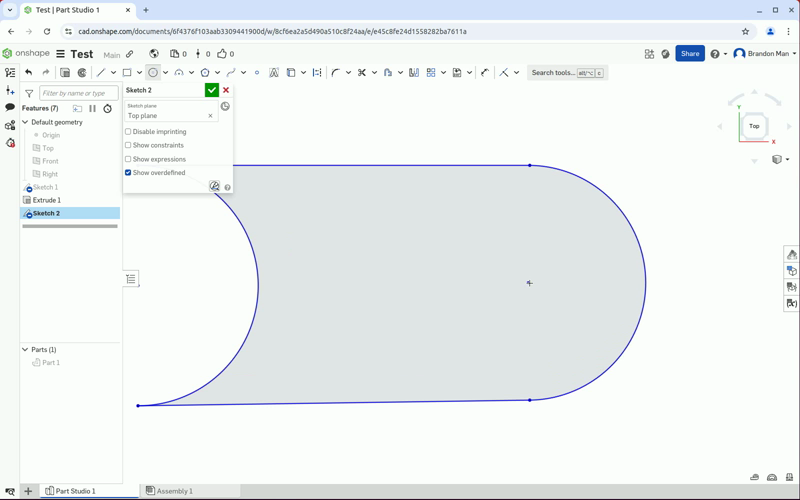
scroll(6)
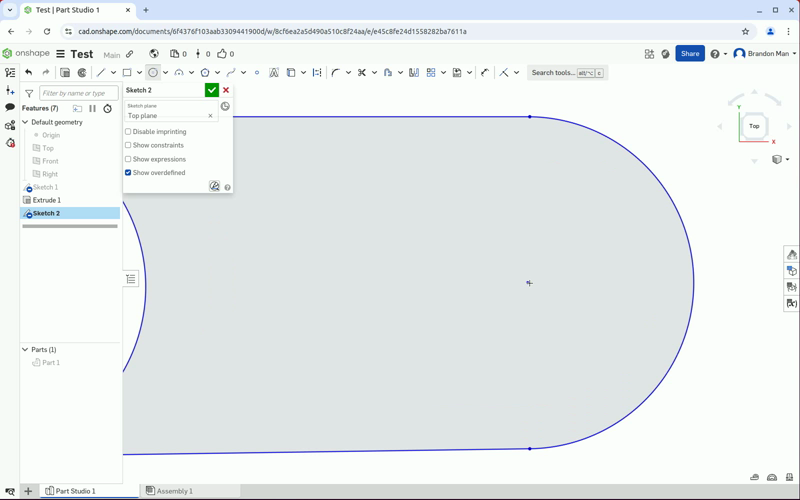
scroll(6)
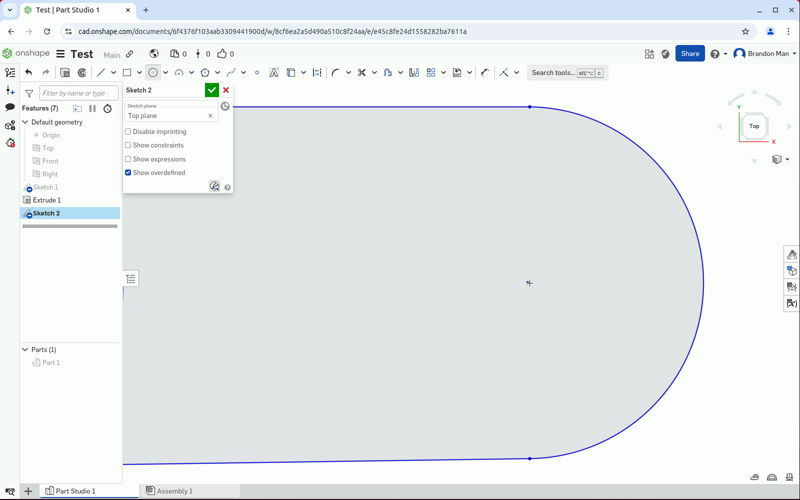
scroll(6)
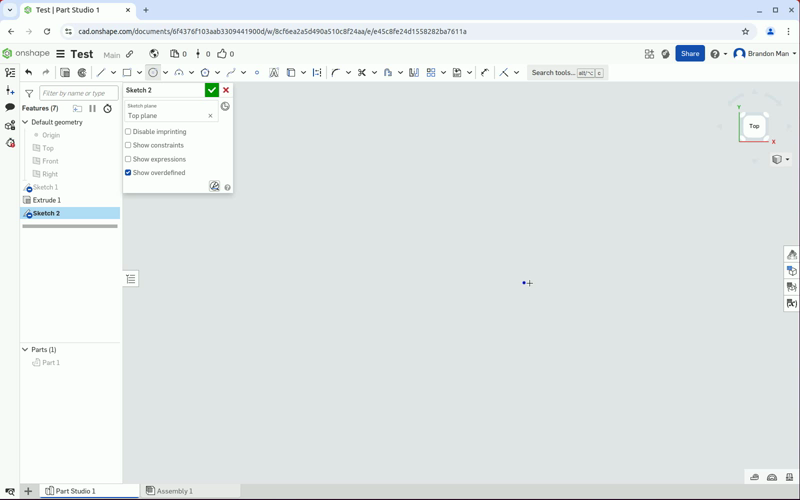
click(529, 282)
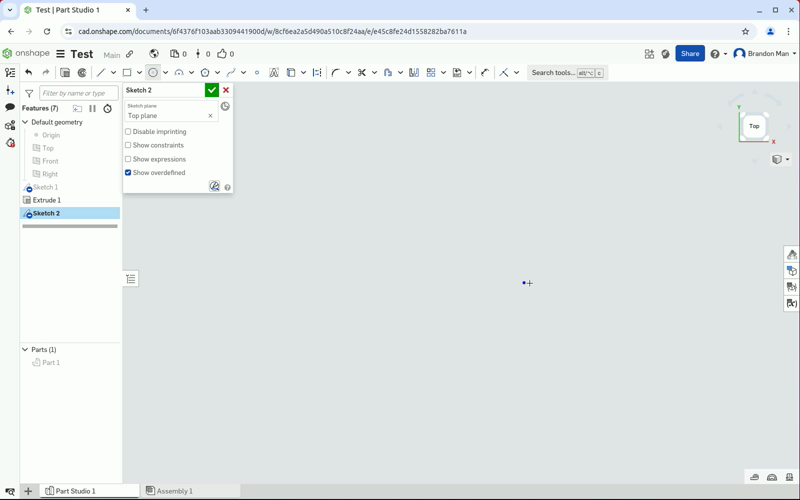
scroll(-6)
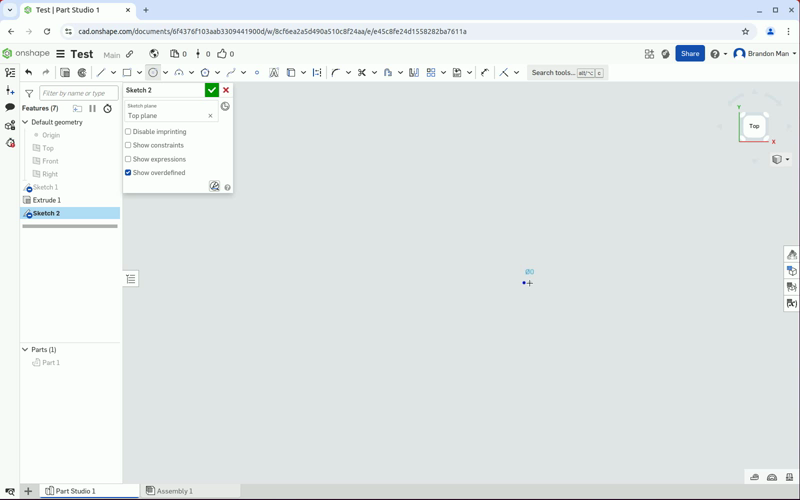
scroll(-6)
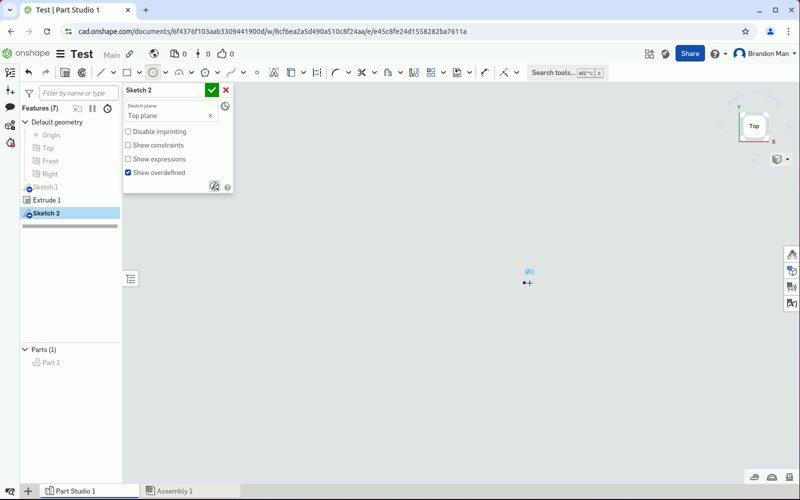
scroll(-6)
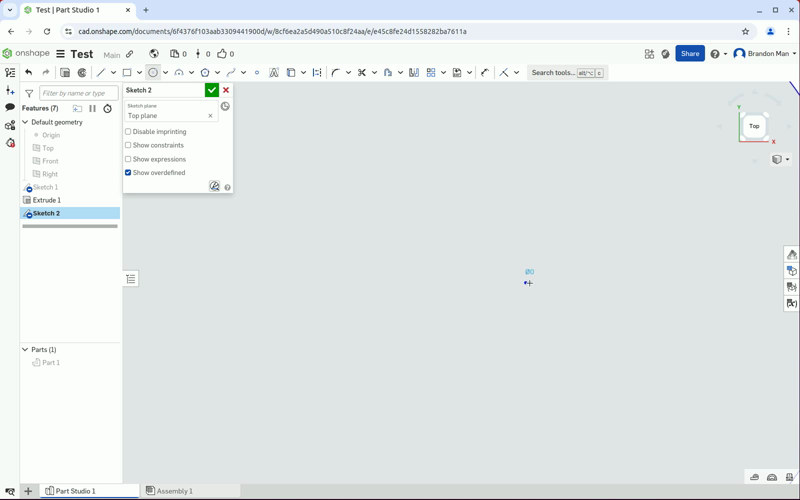
scroll(-6)
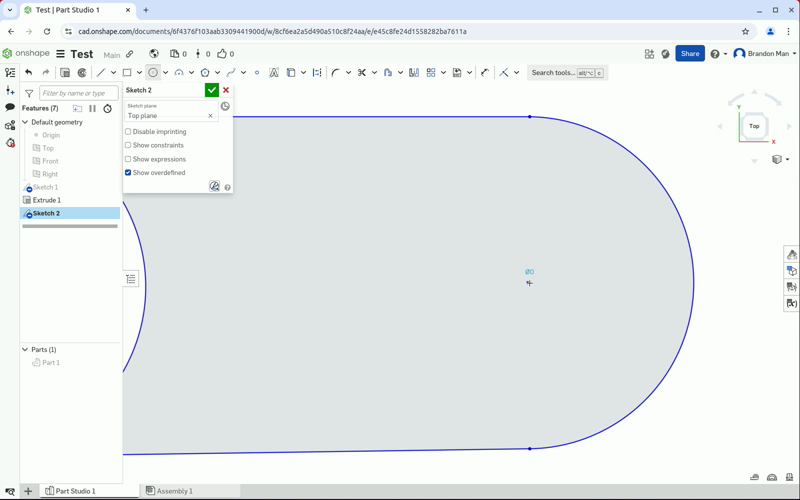
scroll(-6)
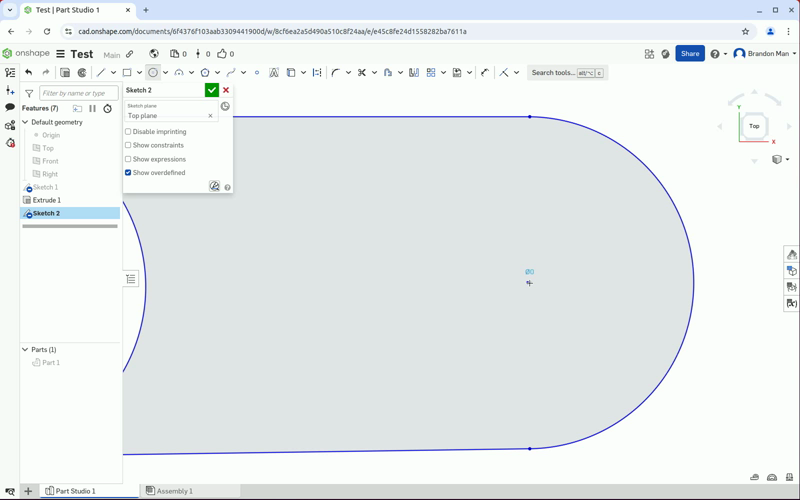
scroll(-6)
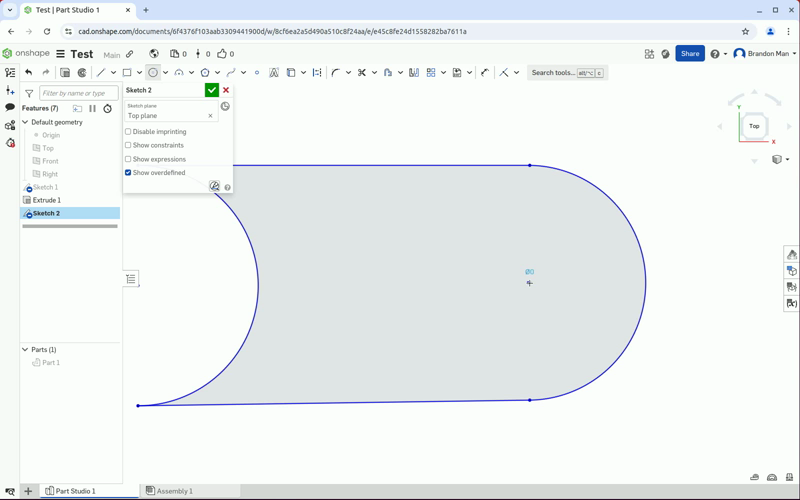
scroll(-6)
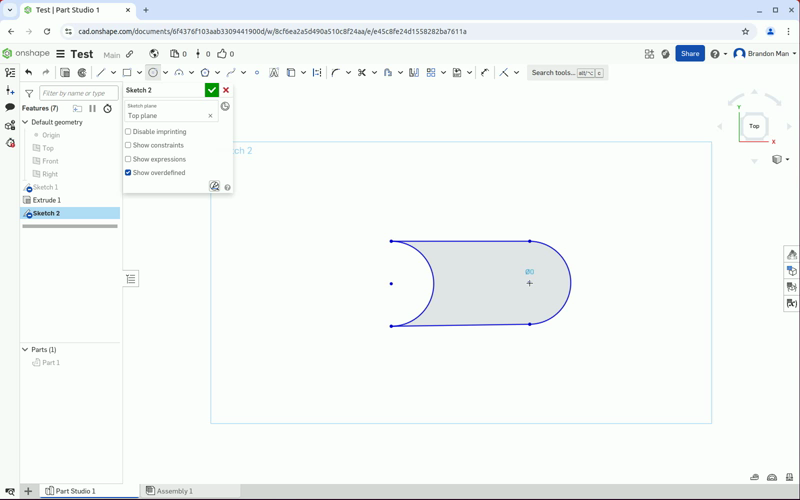
key_up(shift)
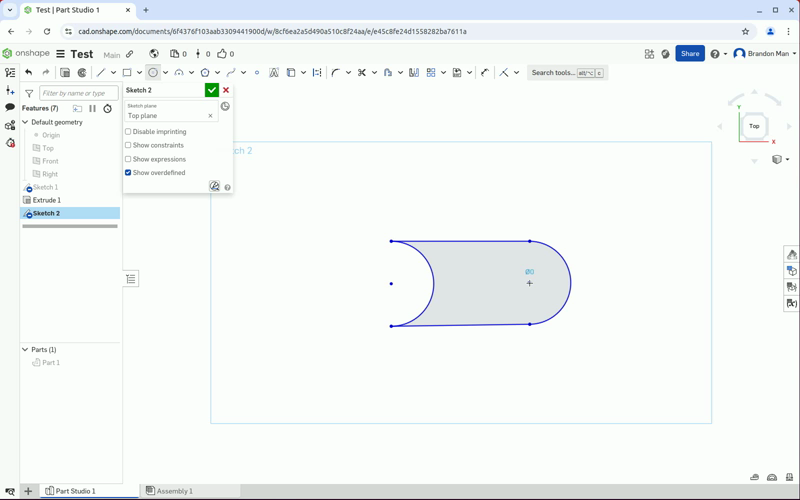
mouse_move(554, 282)
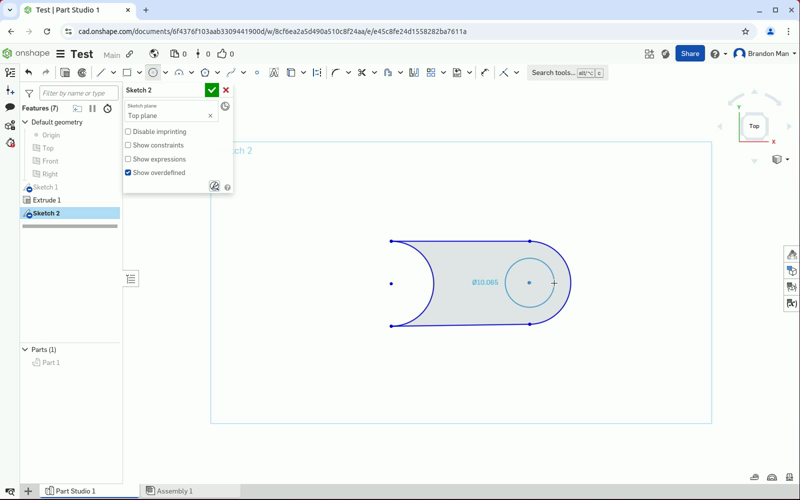
click(554, 282)
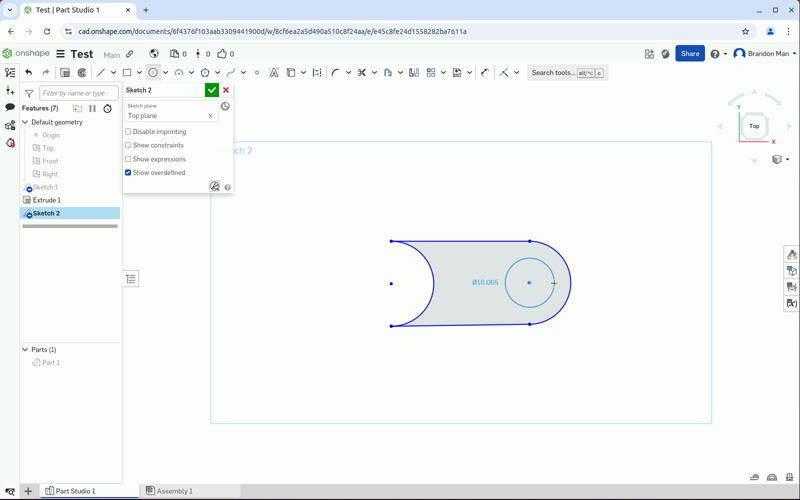
key(esc)
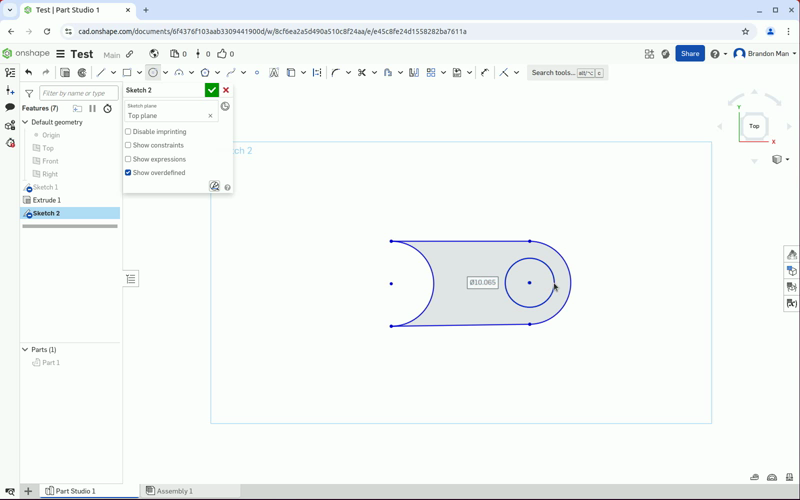
mouse_move(473, 307)
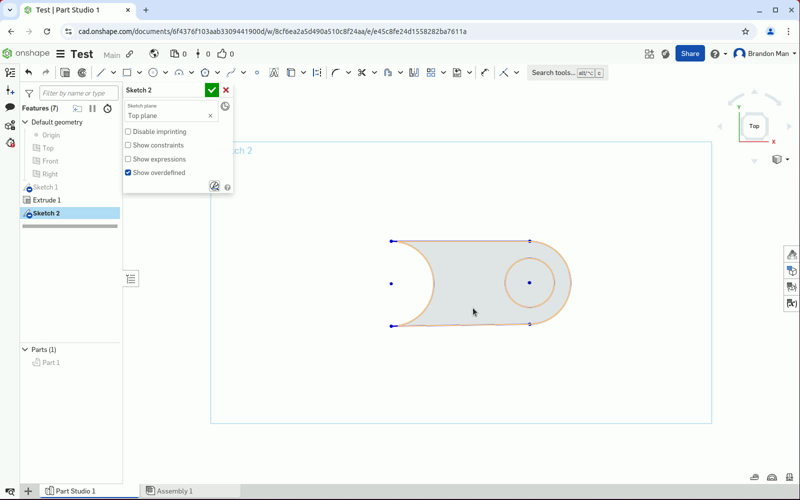
click(473, 307)
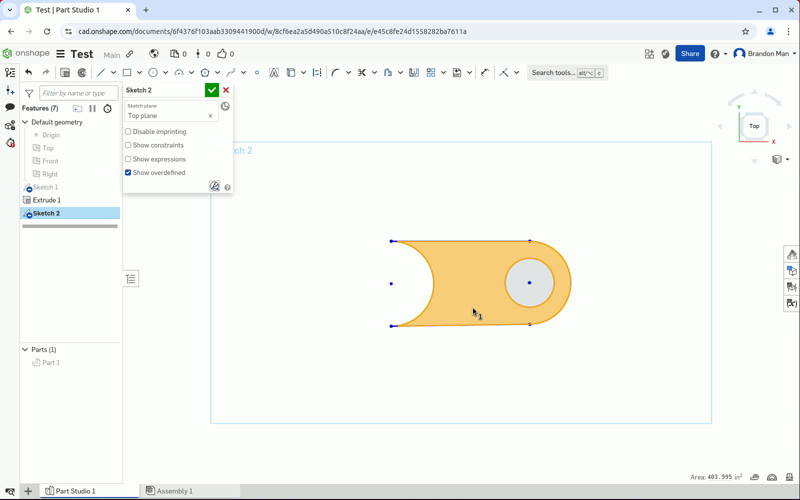
mouse_move(73, 352)
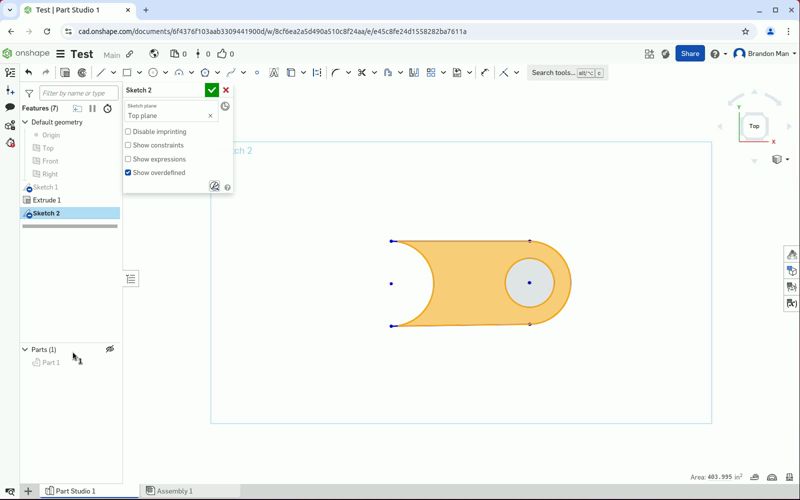
key(shift+y)
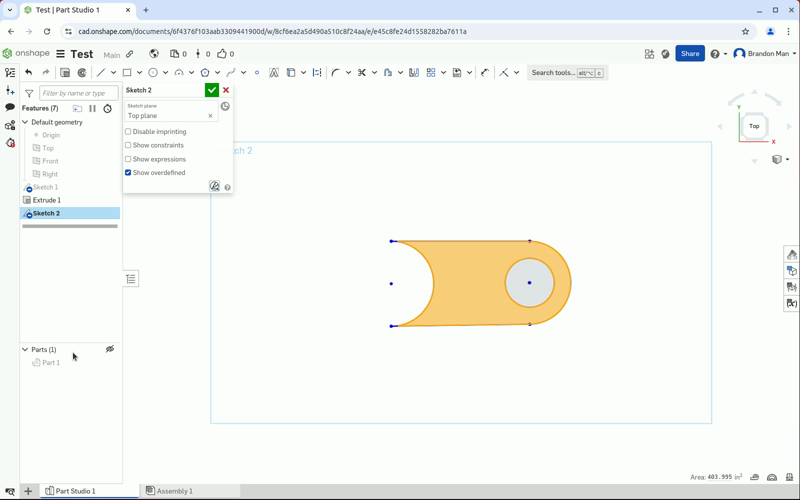
key(shift+e)
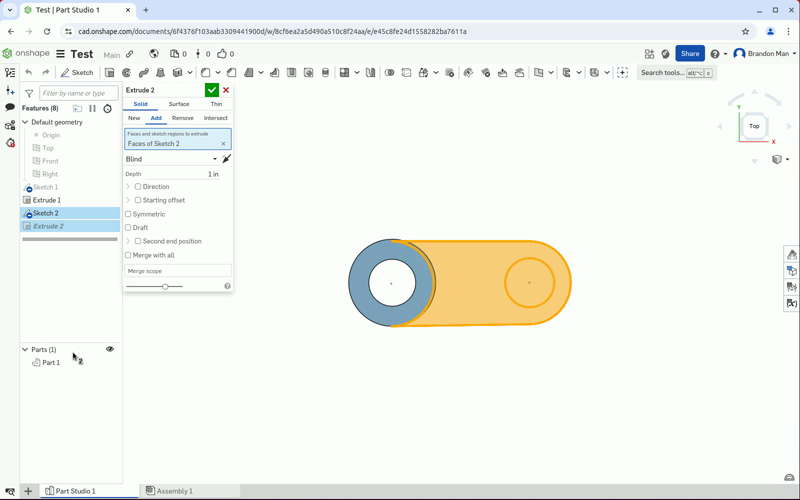
mouse_move(143, 106)
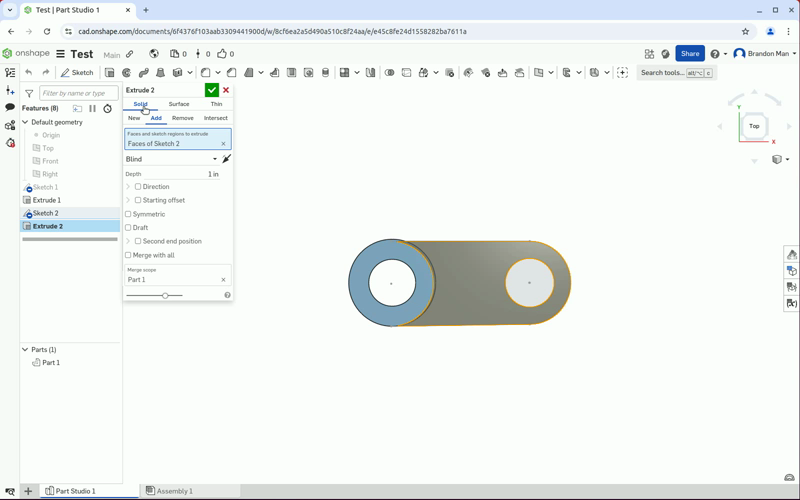
click(143, 106)
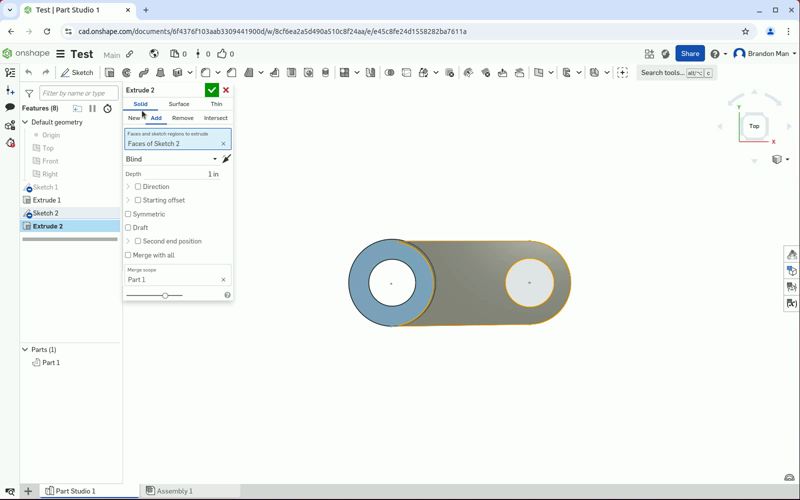
mouse_move(137, 120)
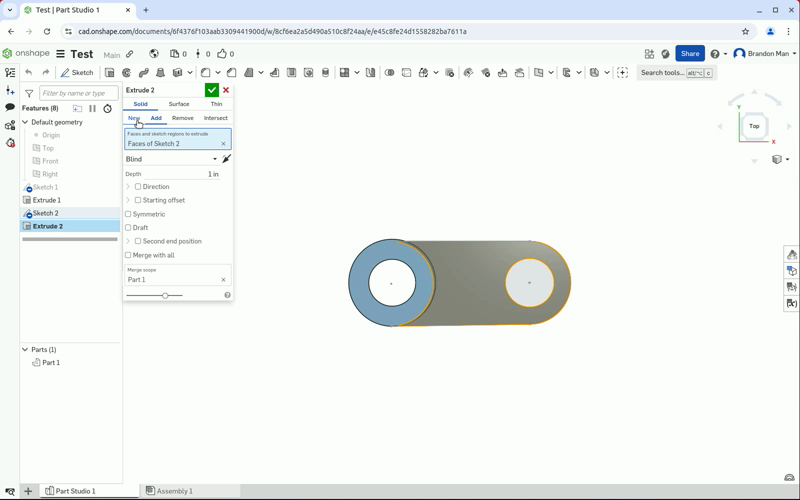
click(137, 120)
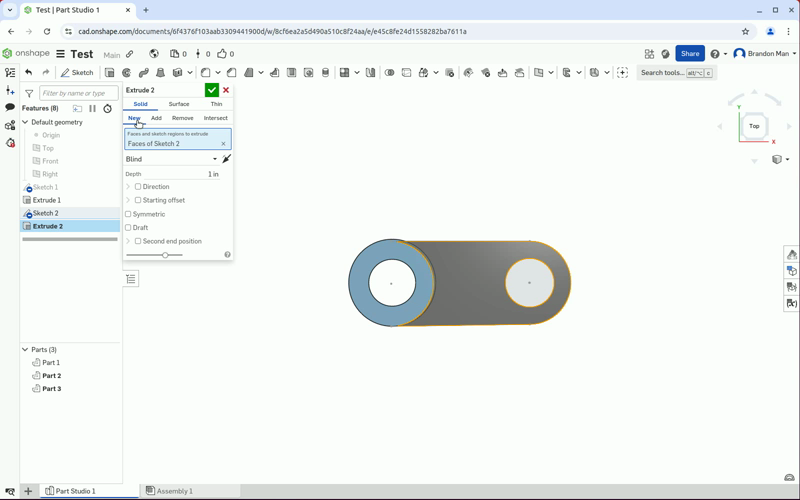
key(tab, 4)
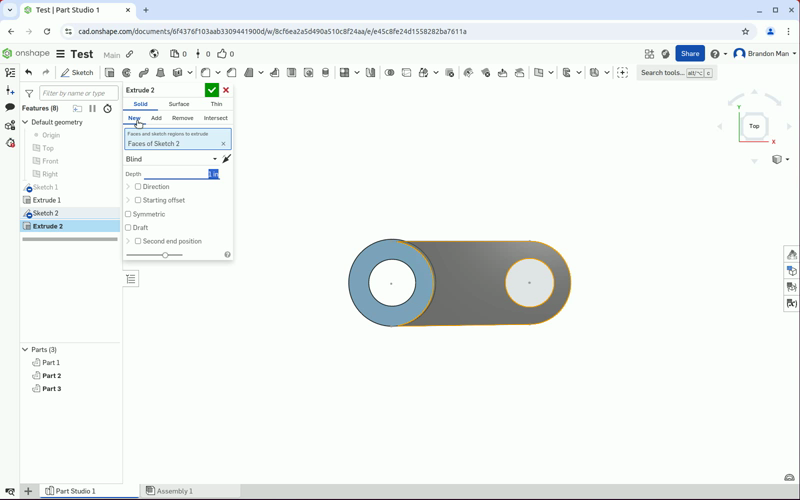
text(7.703)
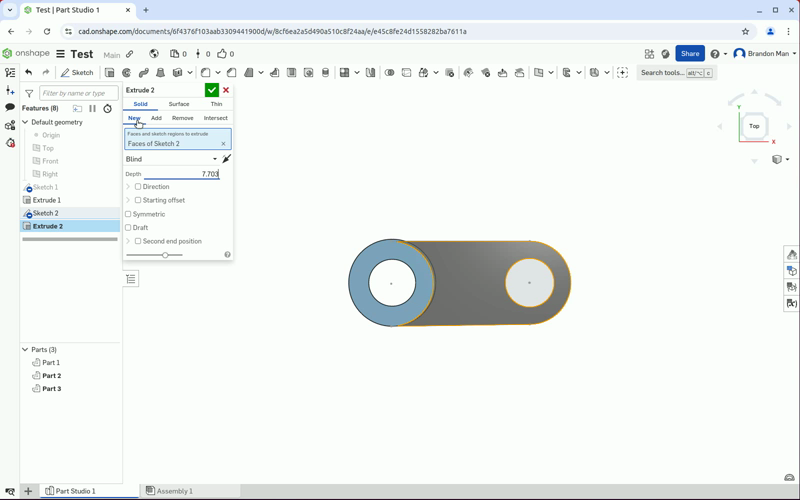
key(enter)
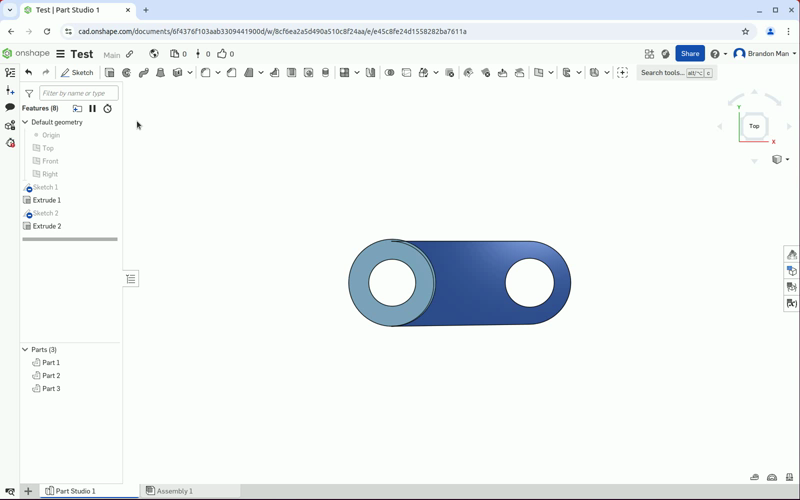
key(shift+h)
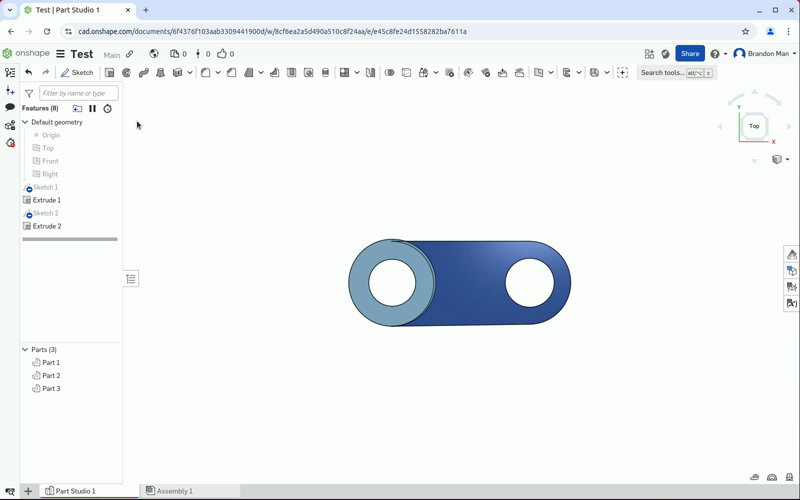
key(shift+h)
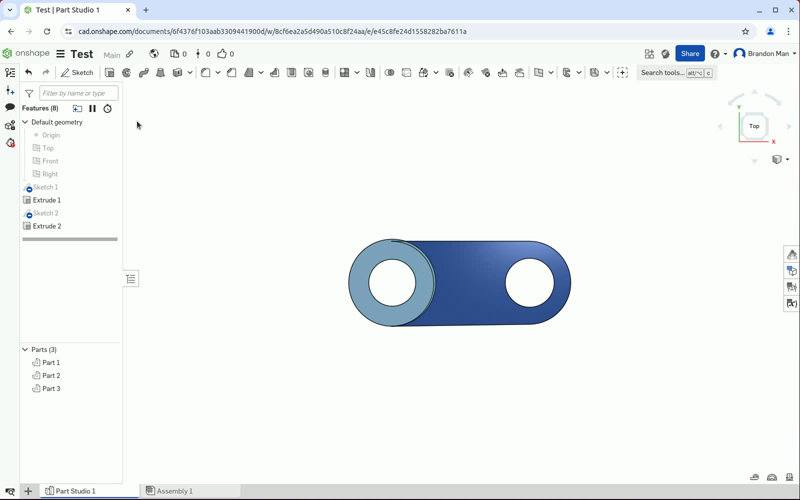
mouse_move(73, 189)
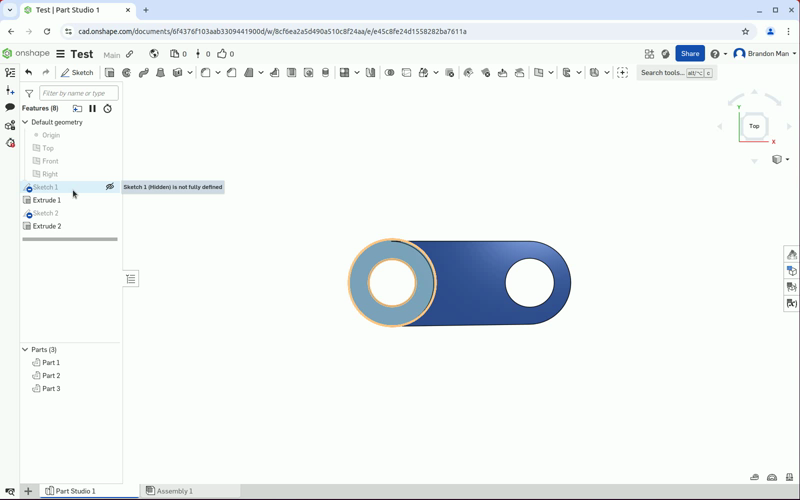
click(73, 189)
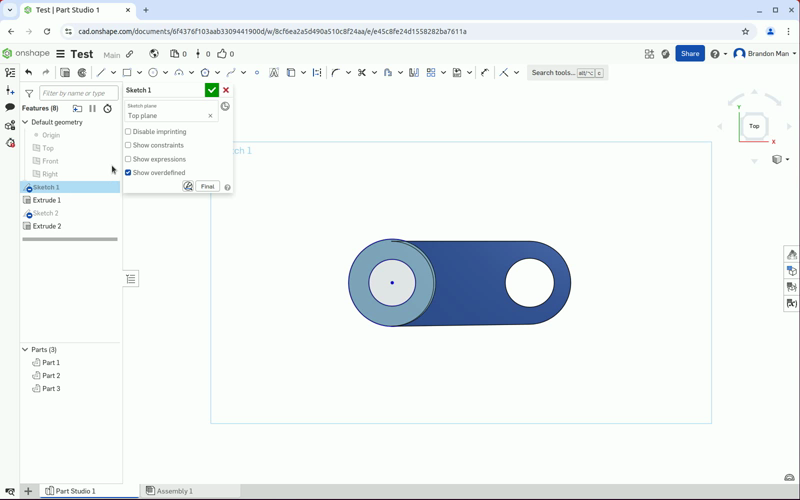
mouse_move(229, 92)
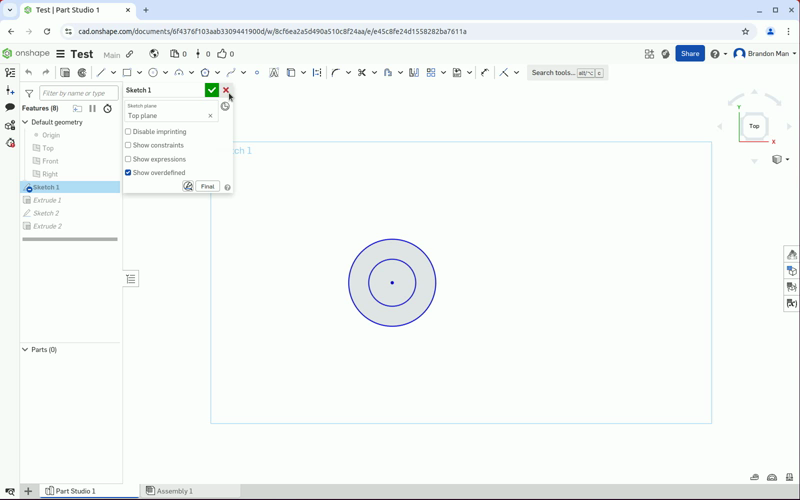
click(229, 92)
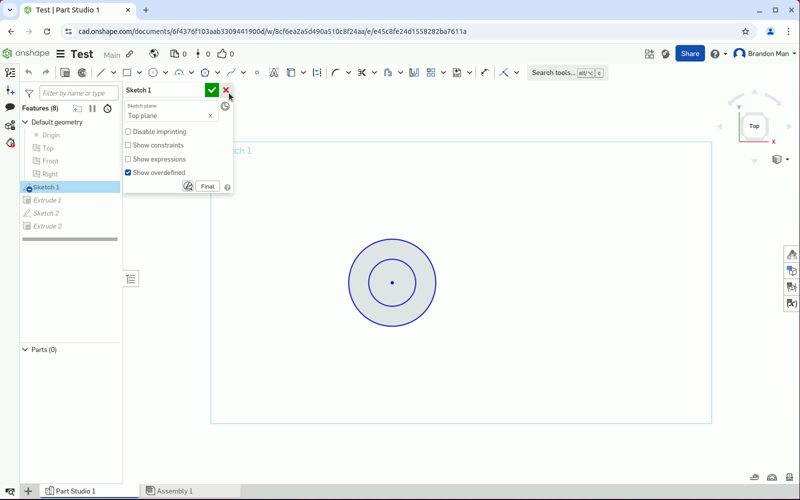
key(shift+s)
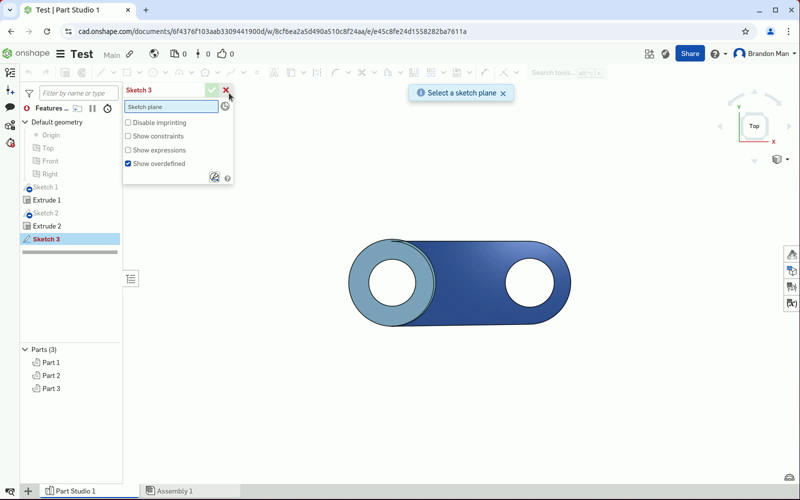
mouse_move(73, 150)
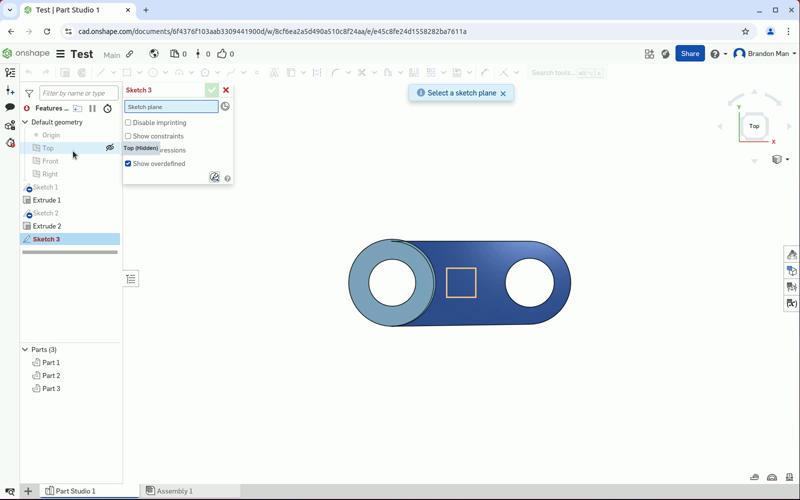
click(73, 150)
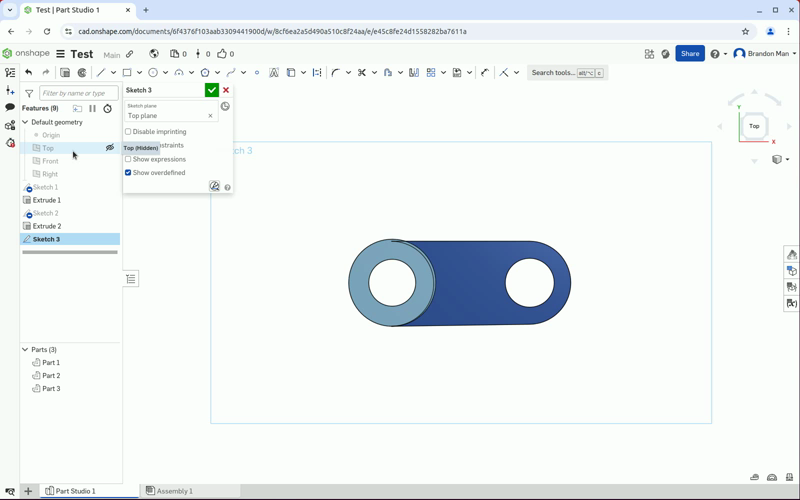
mouse_move(73, 352)
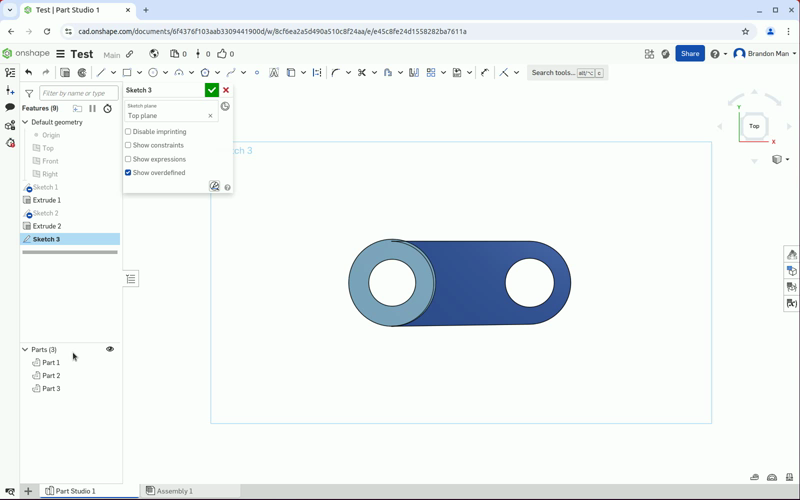
key(y)
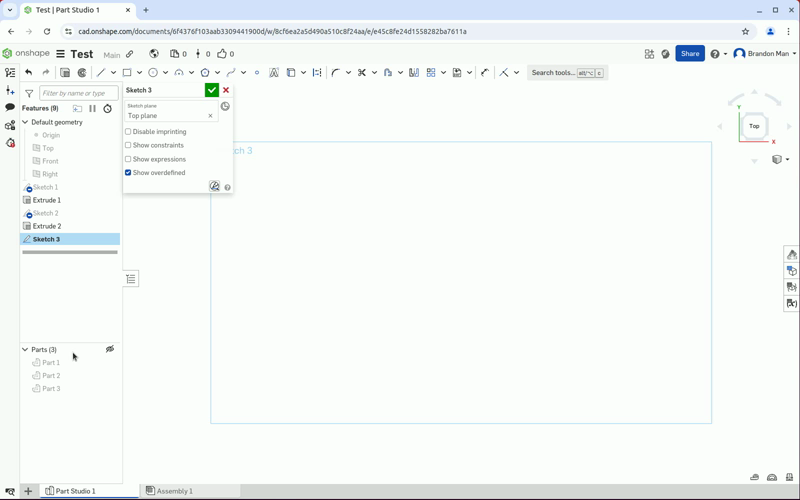
key(c)
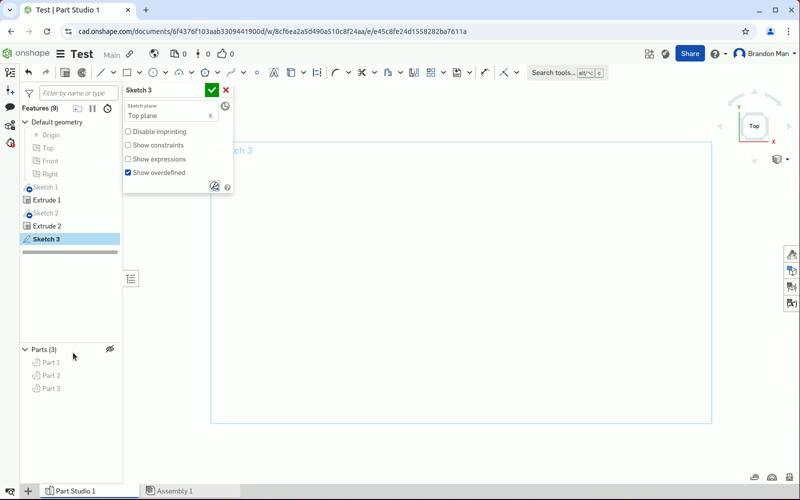
key_down(shift)
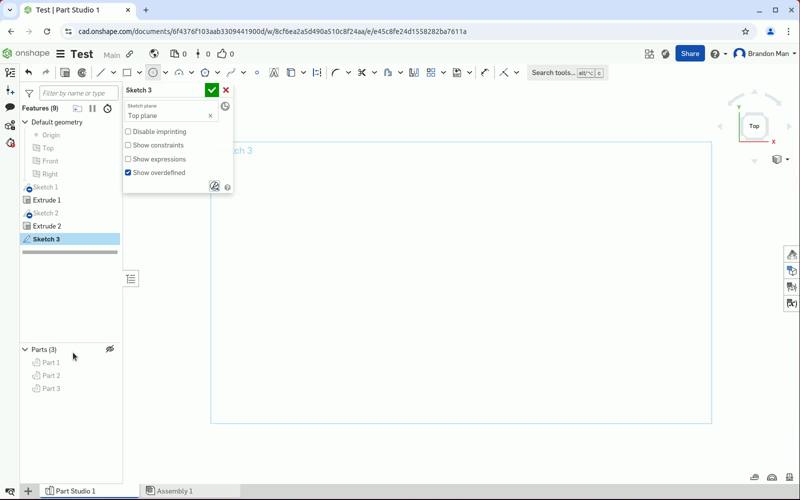
mouse_move(392, 282)
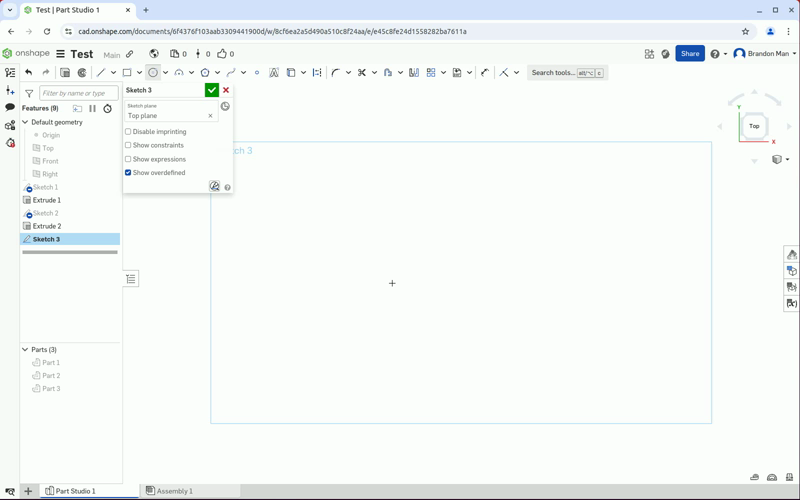
click(392, 282)
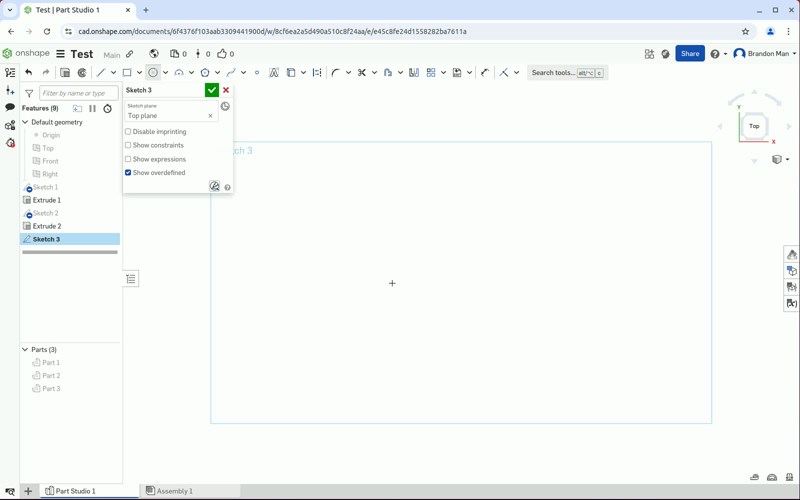
key_up(shift)
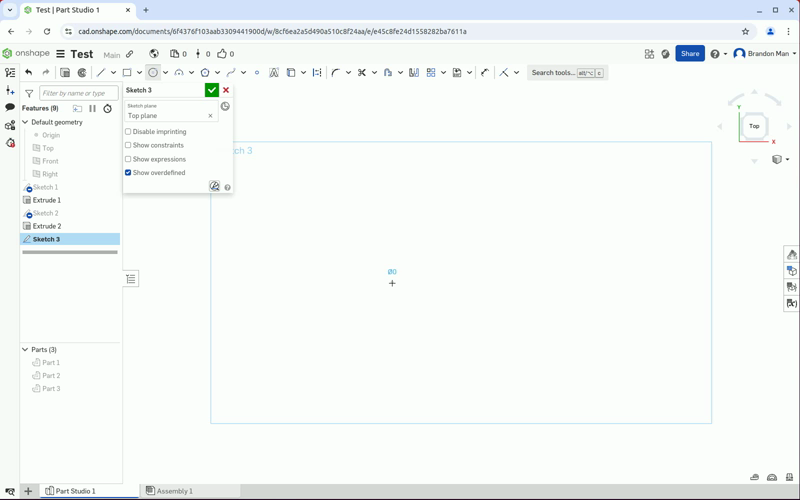
mouse_move(435, 282)
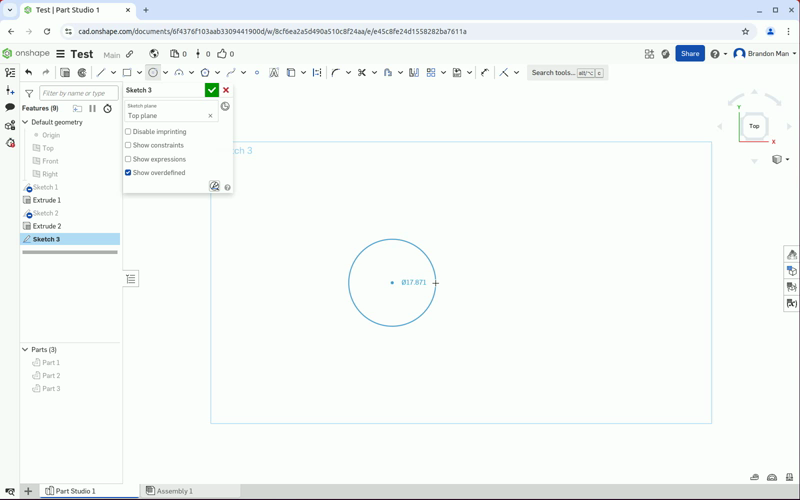
click(435, 282)
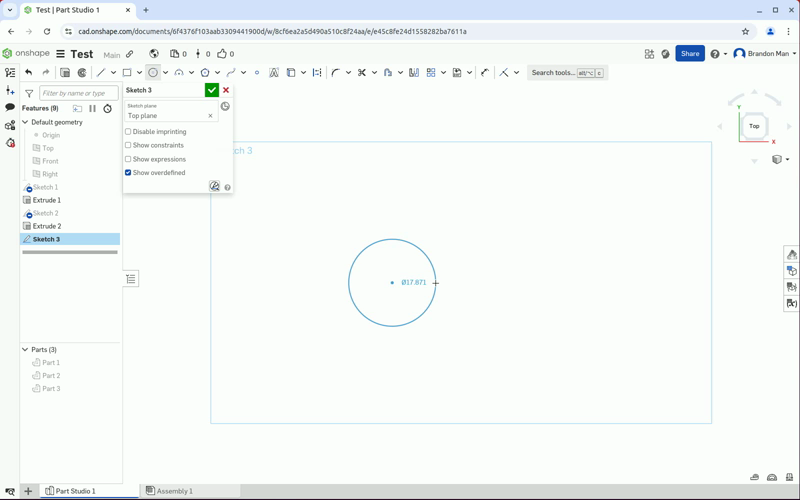
key(esc)
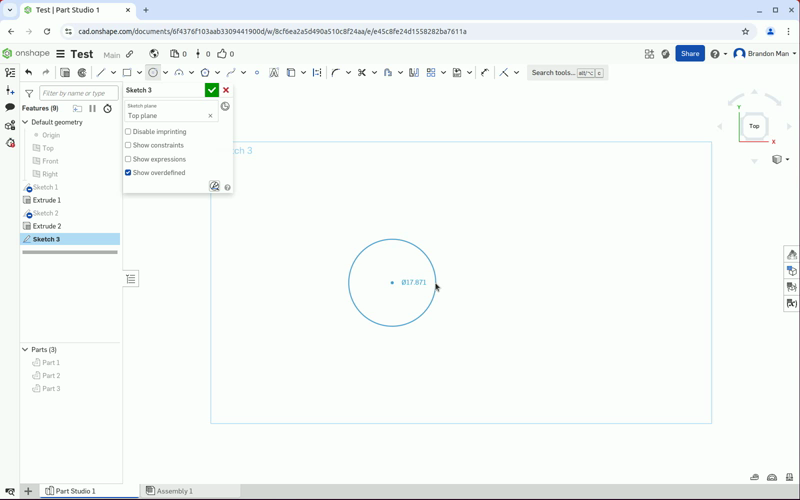
key(c)
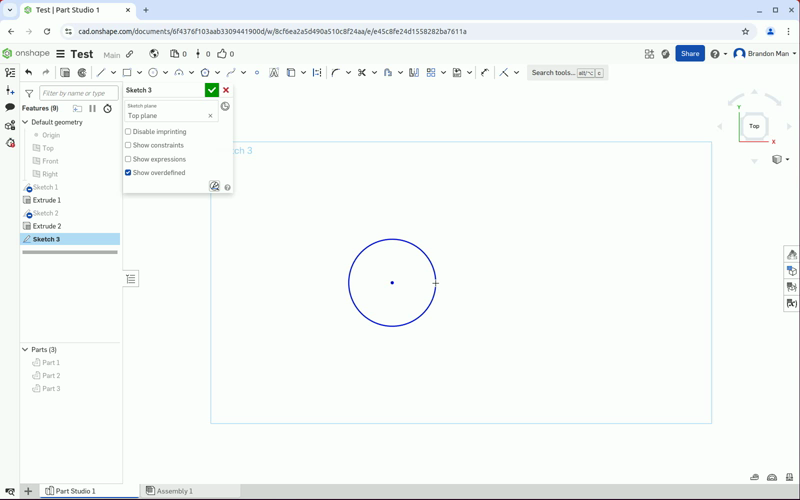
key_down(shift)
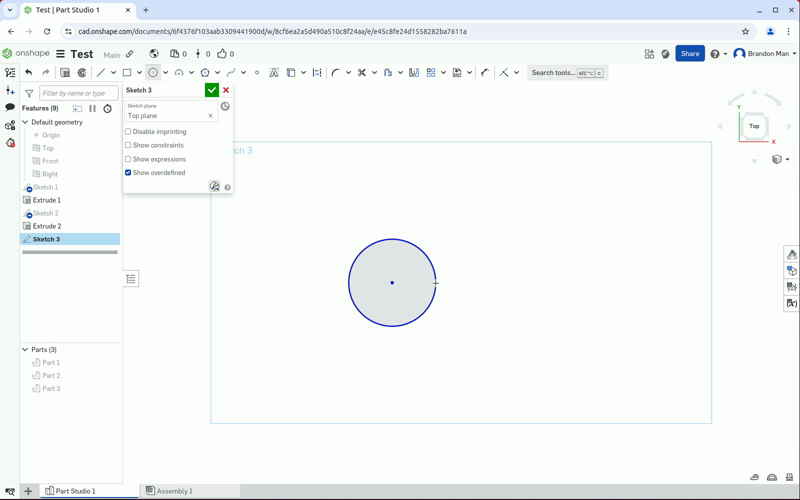
mouse_move(392, 282)
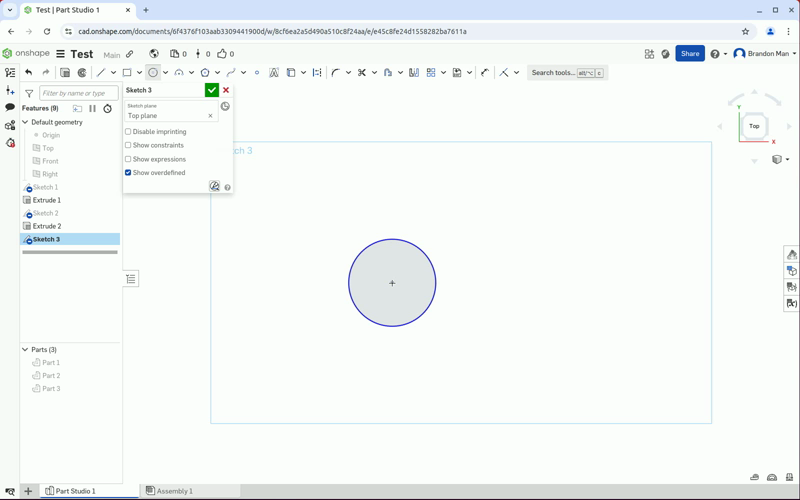
click(392, 282)
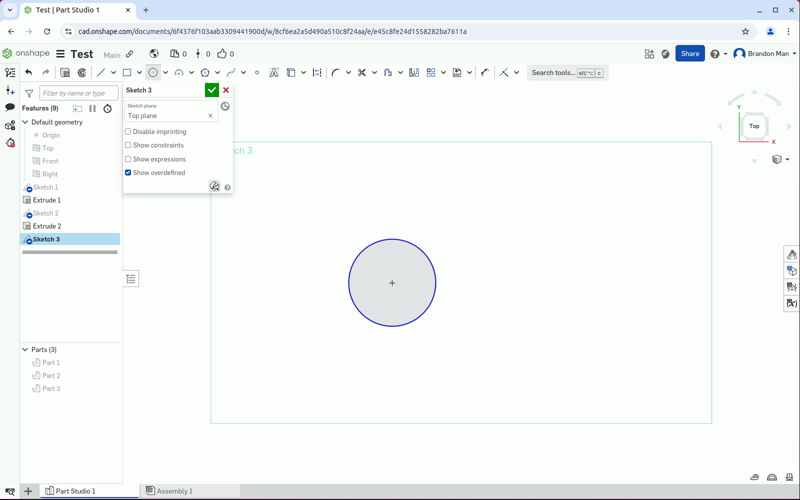
key_up(shift)
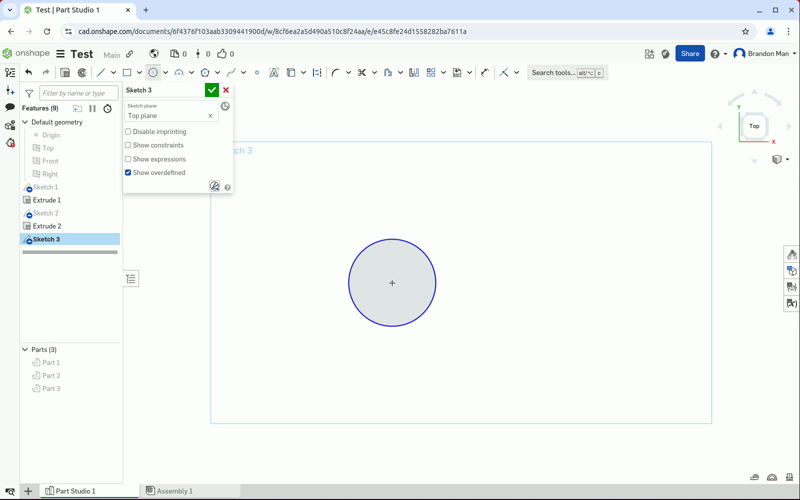
mouse_move(415, 282)
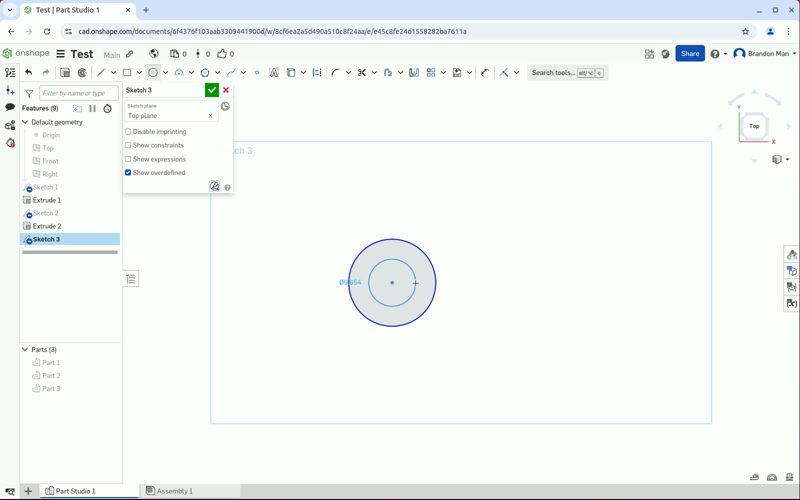
click(415, 282)
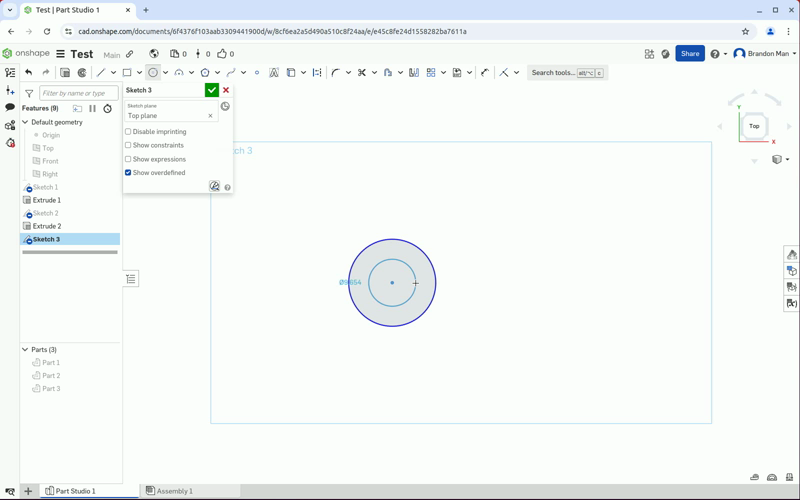
key(esc)
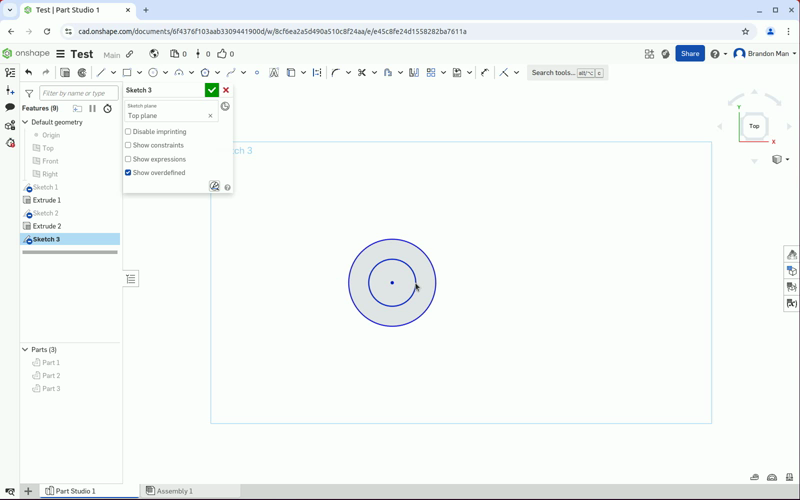
mouse_move(363, 266)
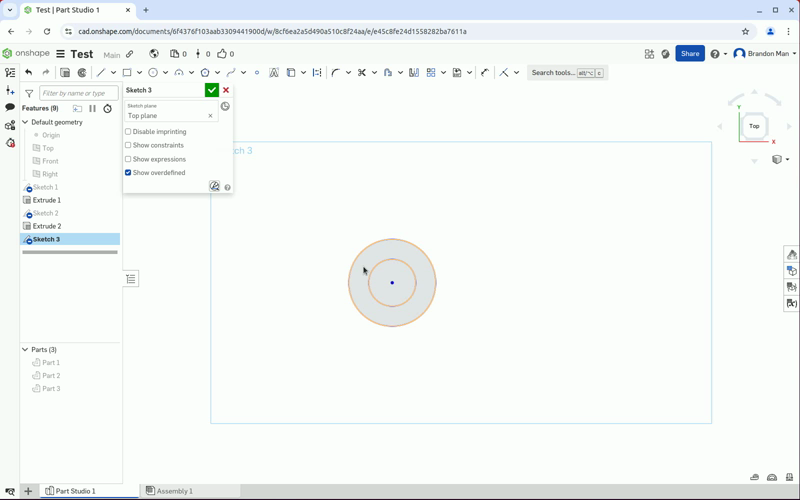
click(363, 266)
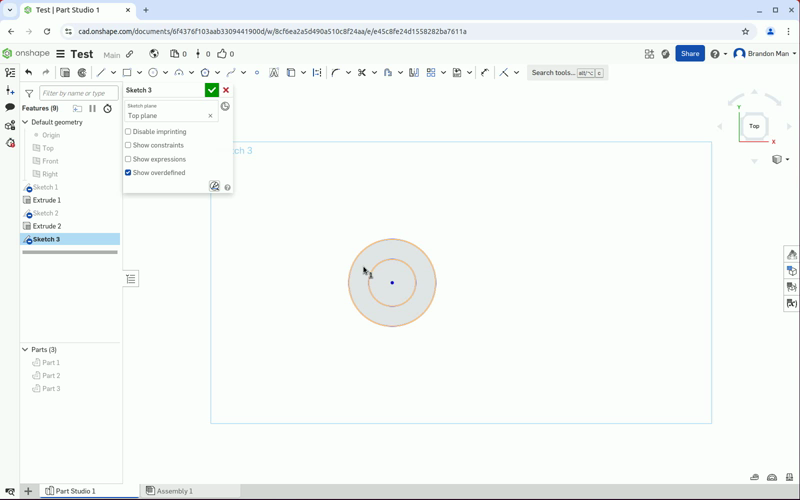
mouse_move(73, 352)
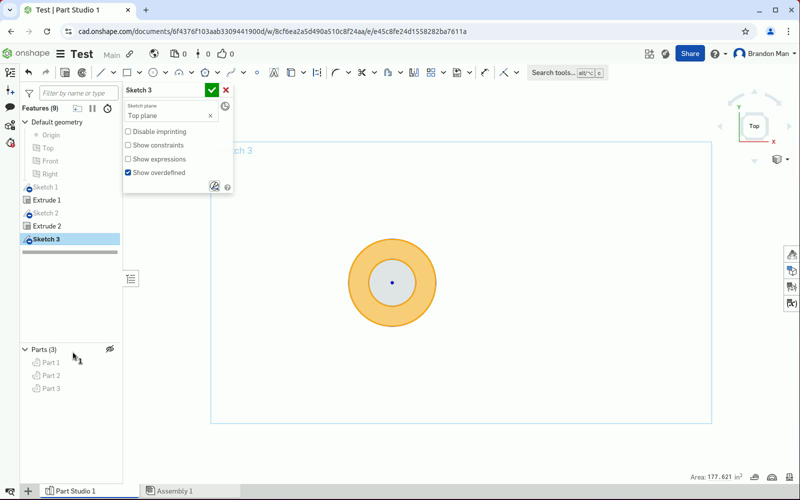
key(shift+y)
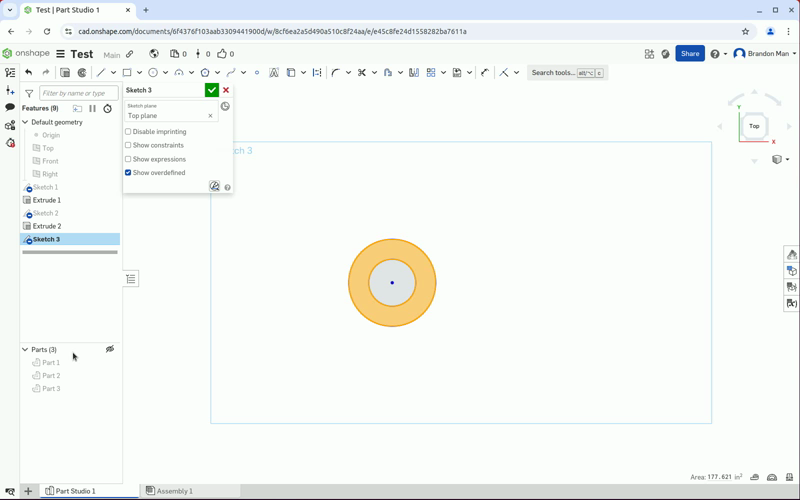
key(shift+e)
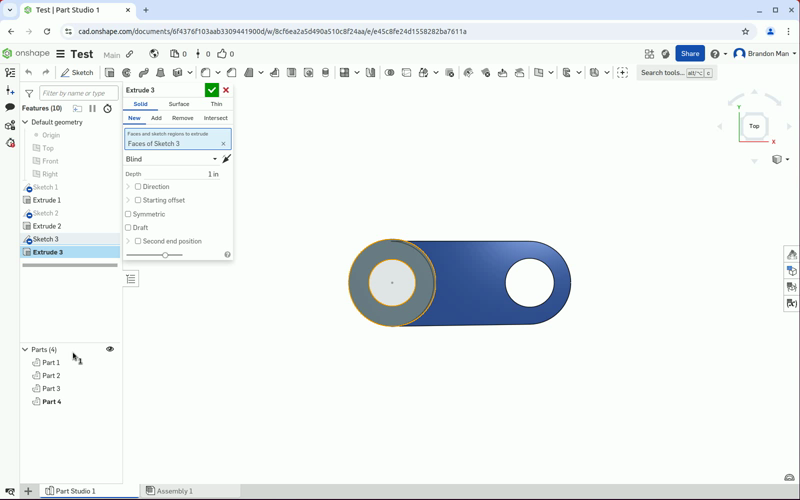
mouse_move(143, 106)
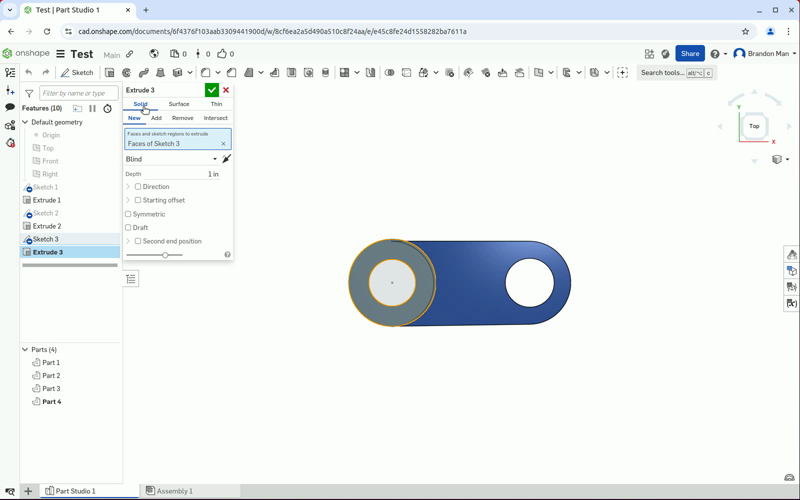
click(143, 106)
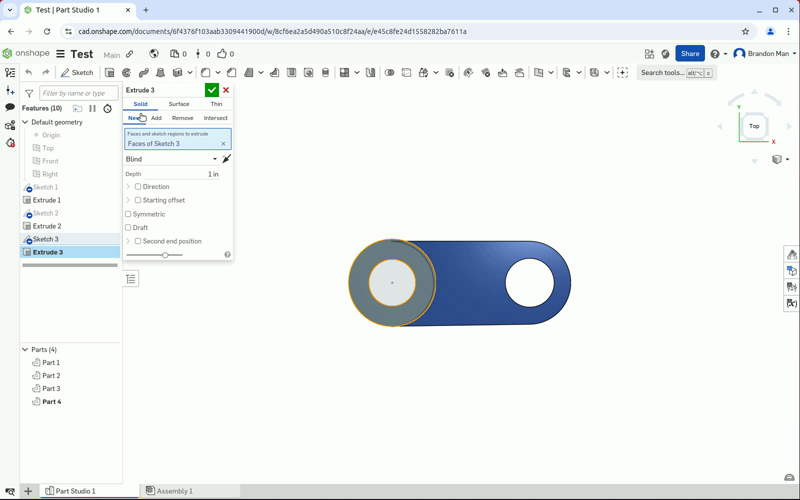
mouse_move(137, 120)
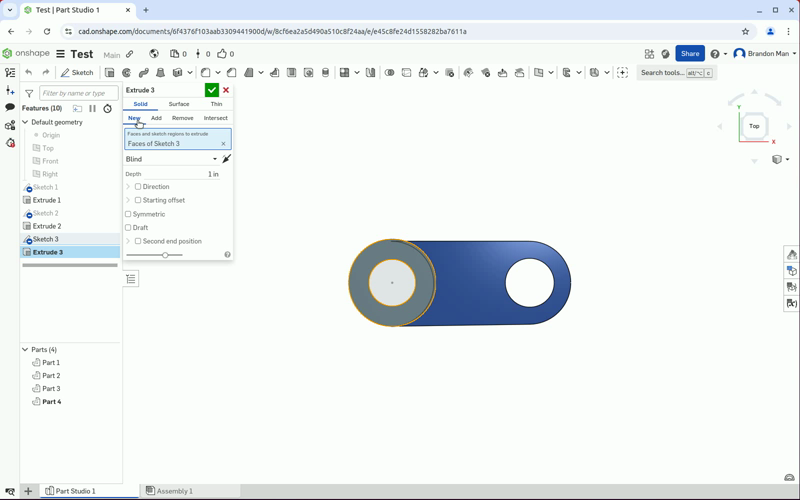
click(137, 120)
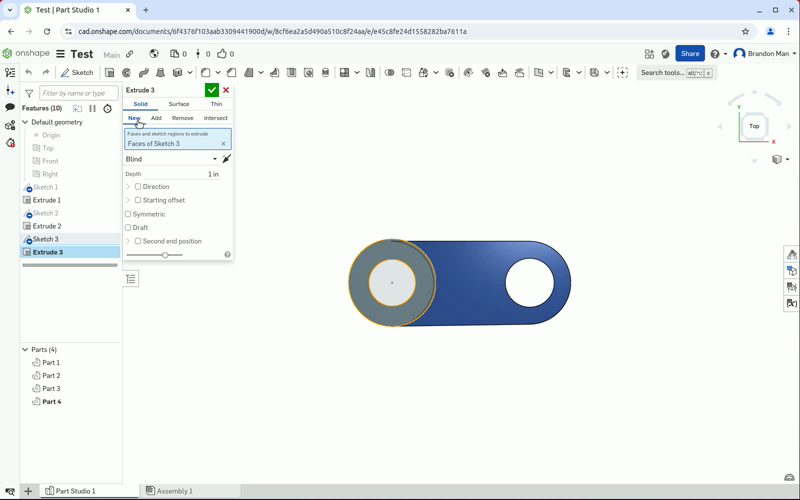
key(tab, 4)
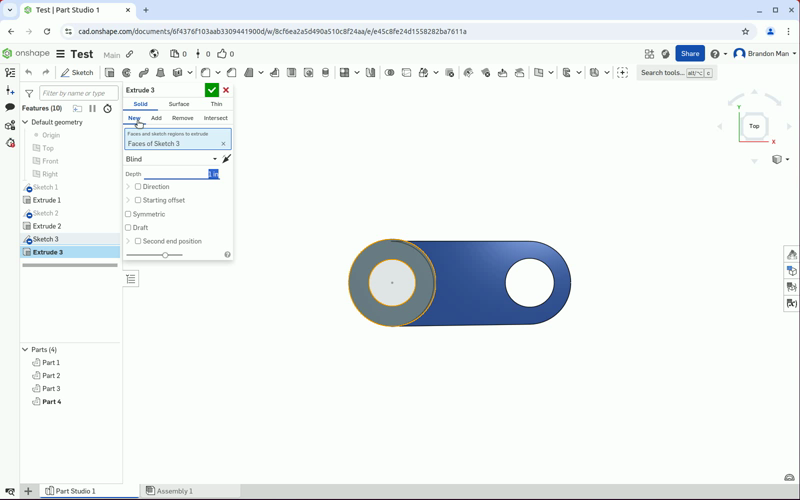
text(15.165)
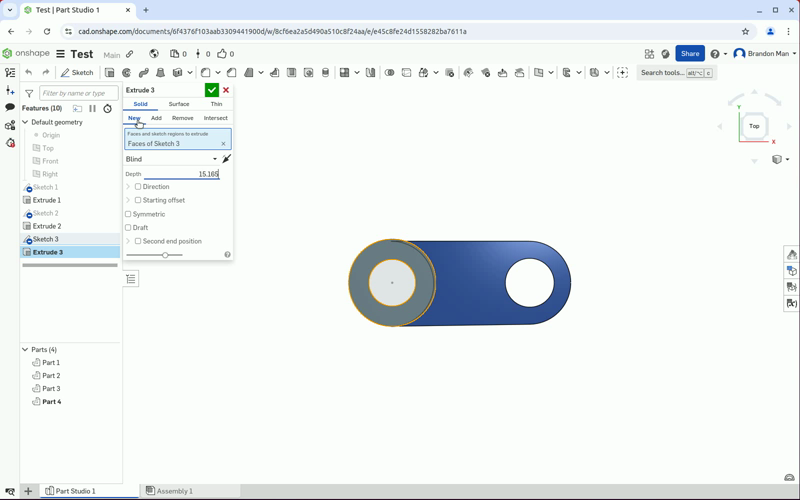
key(enter)
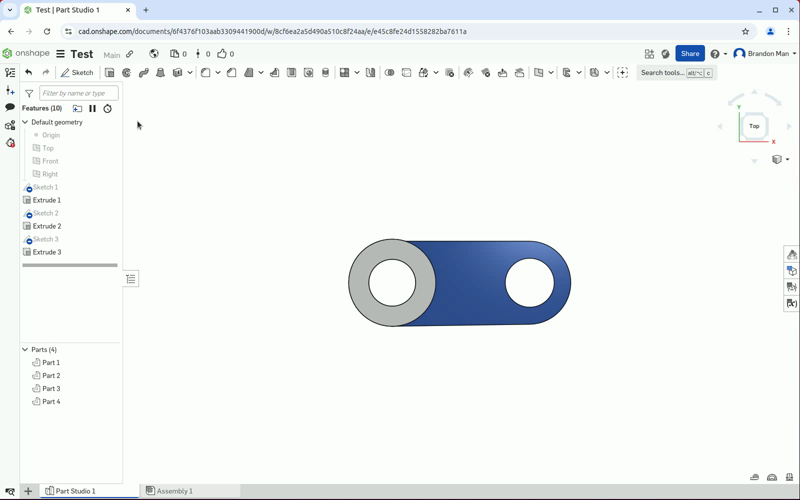
key(shift+h)
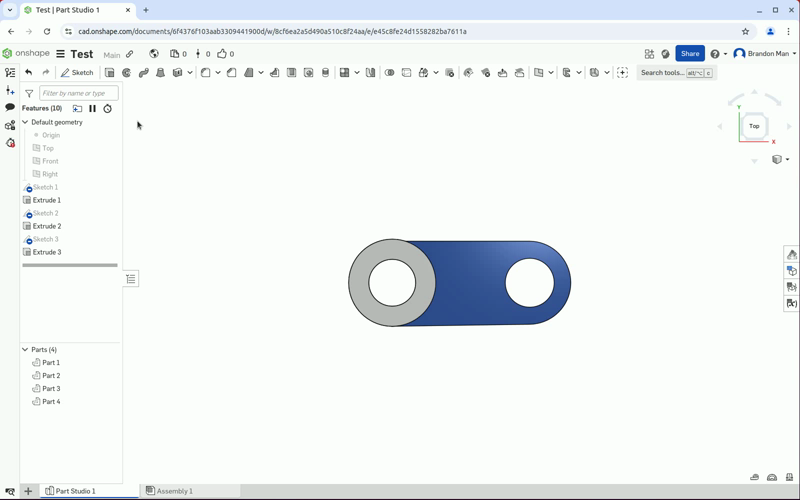
key(shift+h)
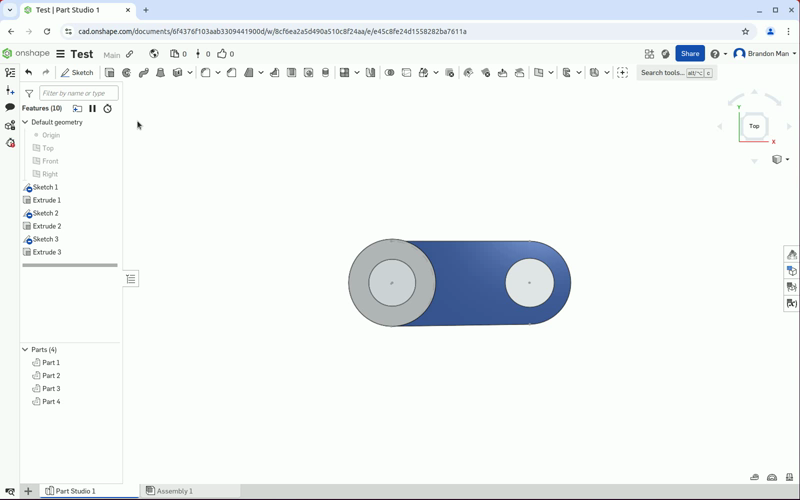
key(shift+7)
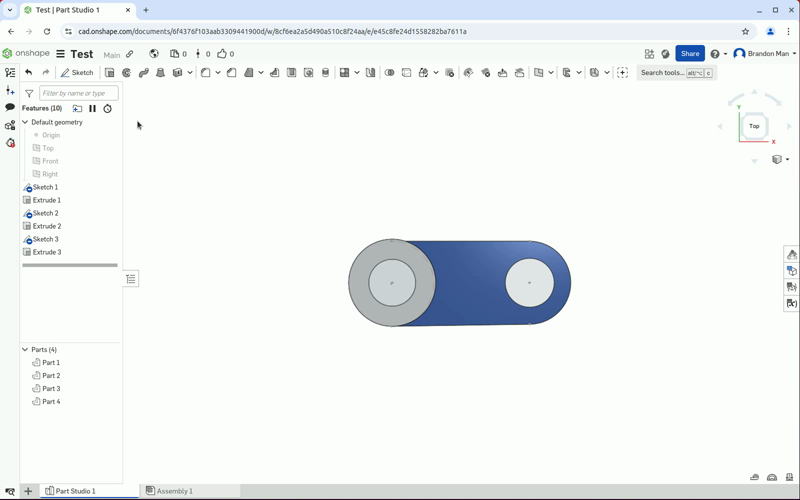
key(up, 3)
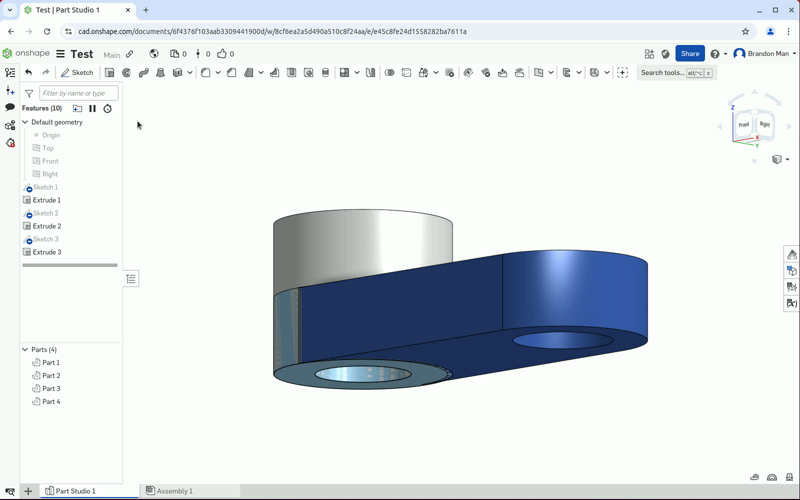
key(left, 3)
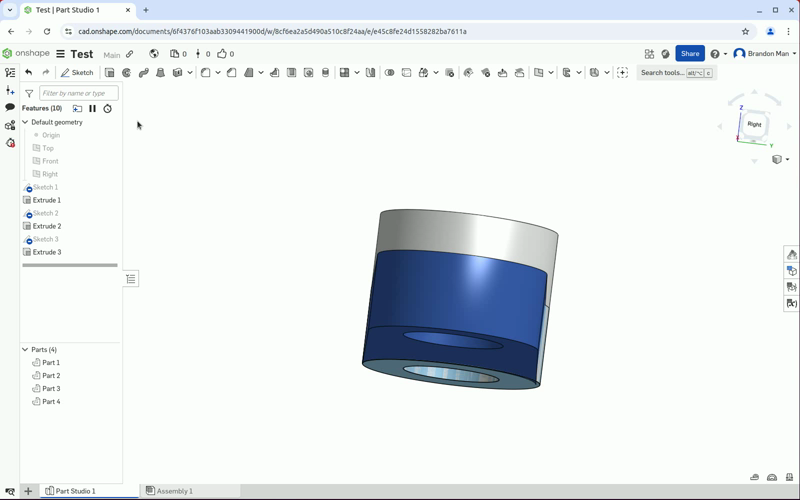
key(right, 3)
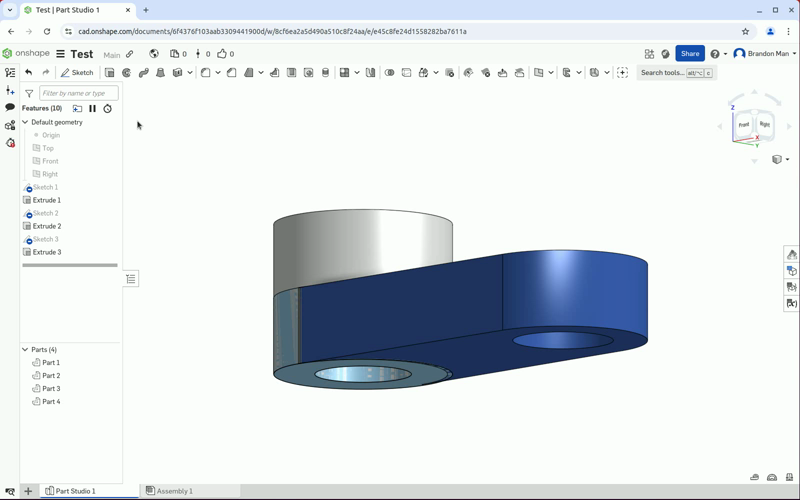
key(down, 3)
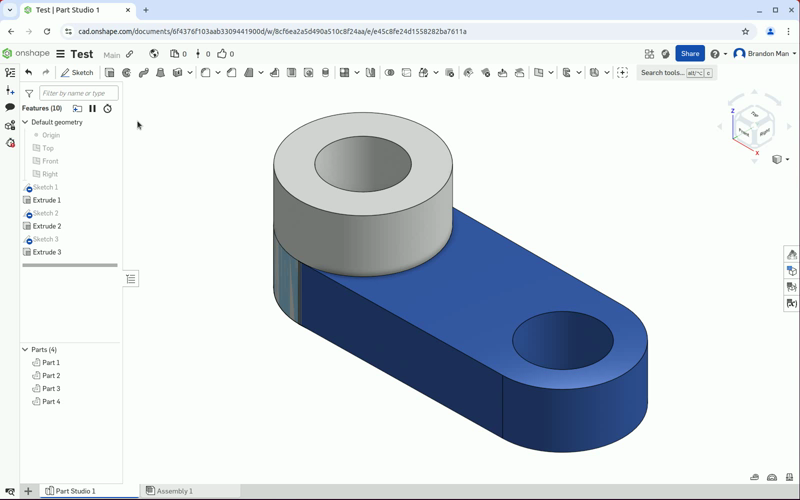
mouse_move(73, 189)
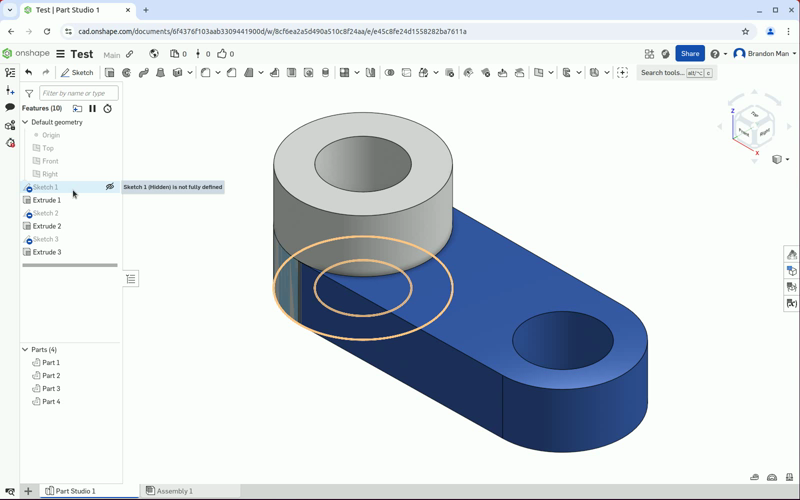
click(73, 189)